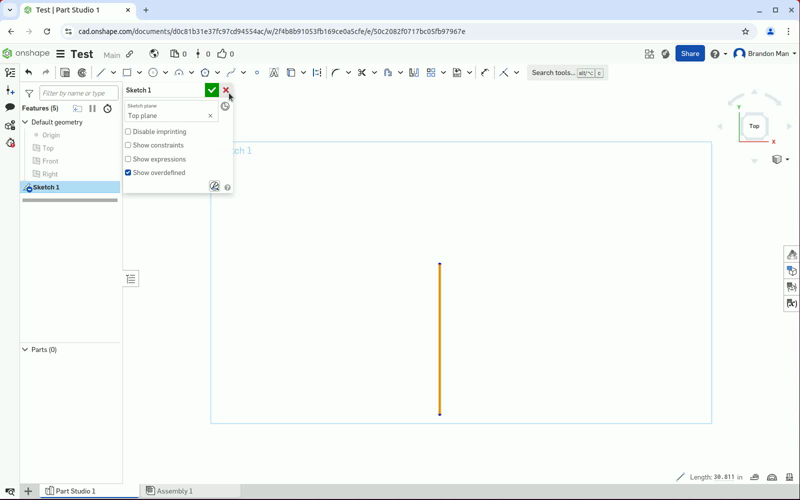
key(shift+h)
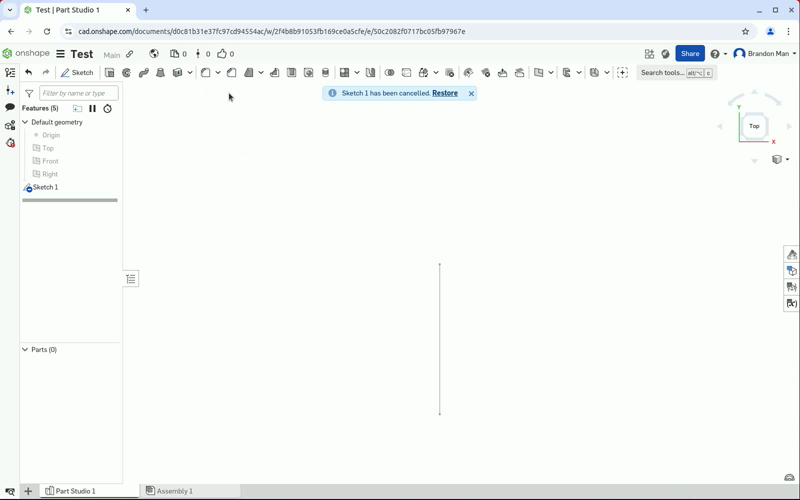
key(shift+s)
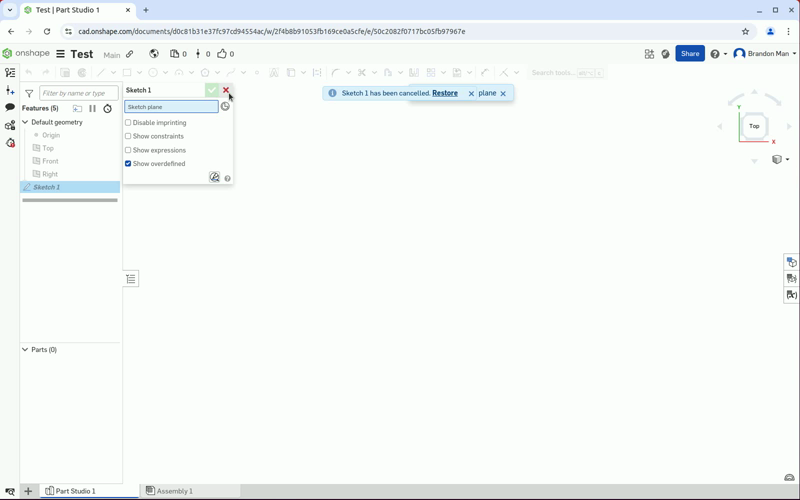
mouse_move(73, 150)
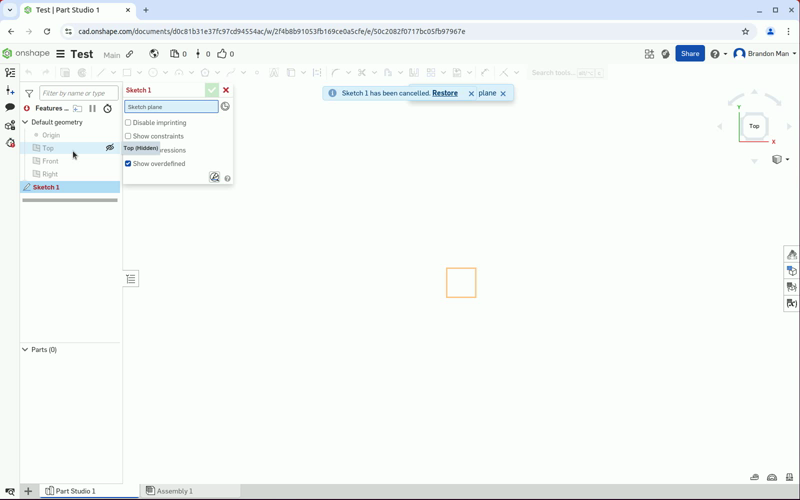
click(73, 150)
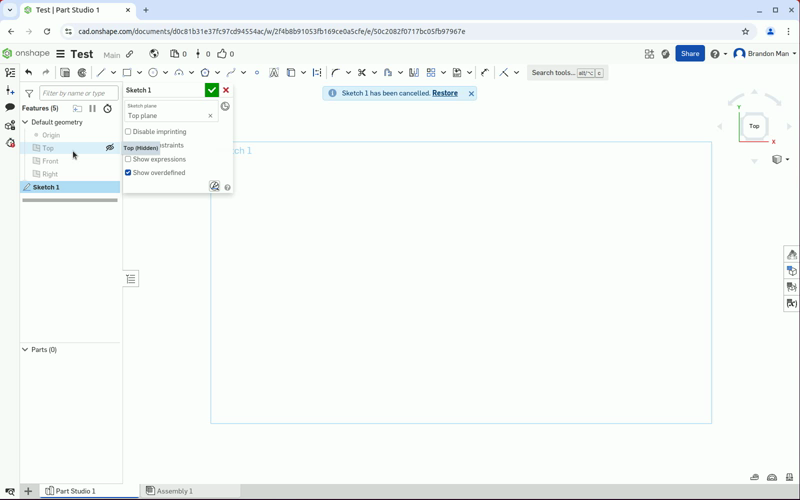
mouse_move(73, 352)
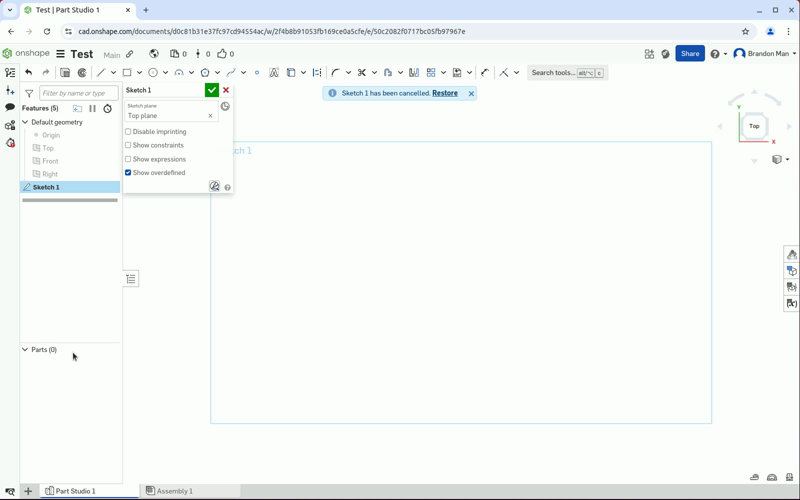
key(y)
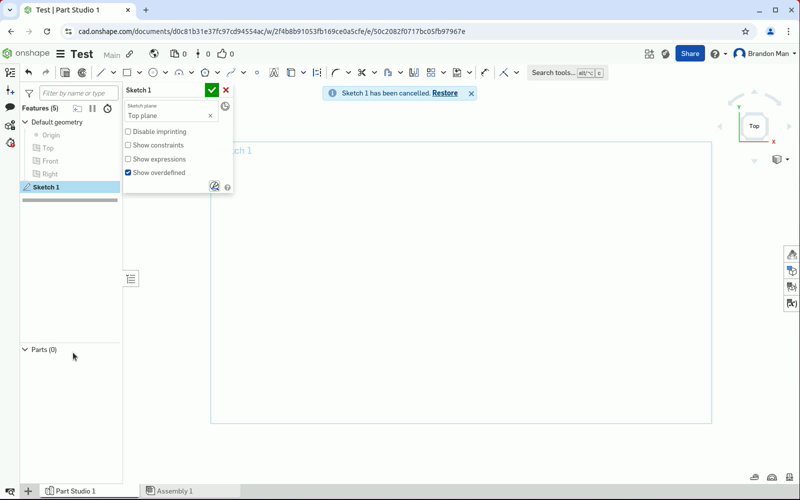
key(l)
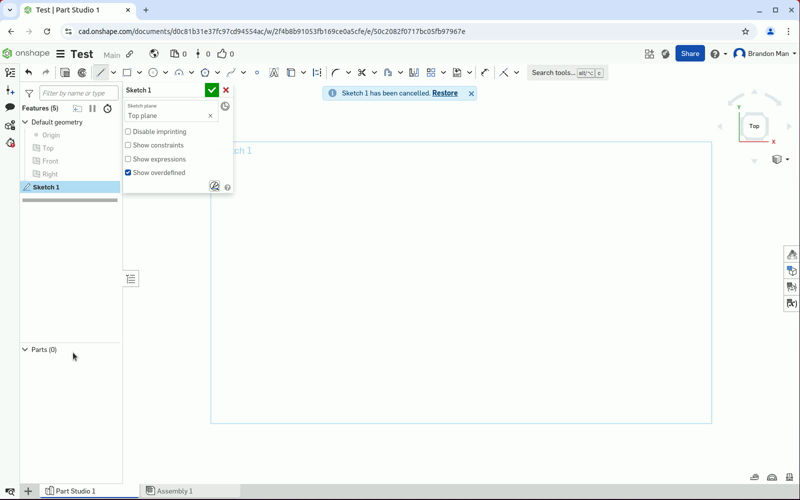
key_down(shift)
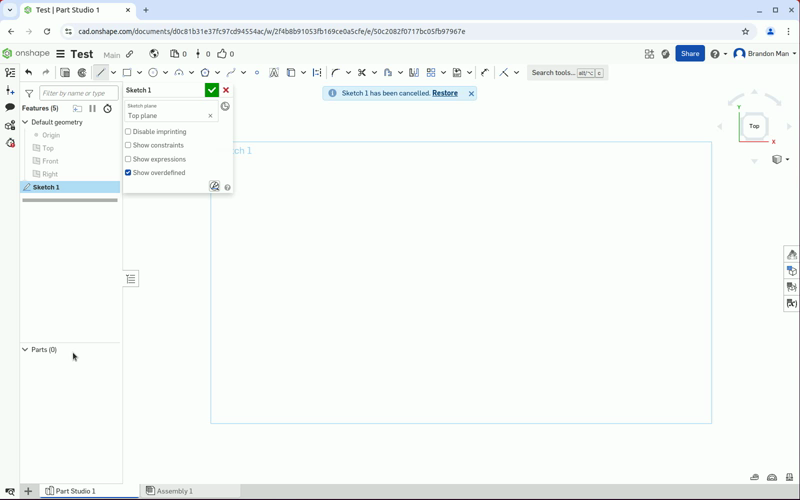
mouse_move(399, 395)
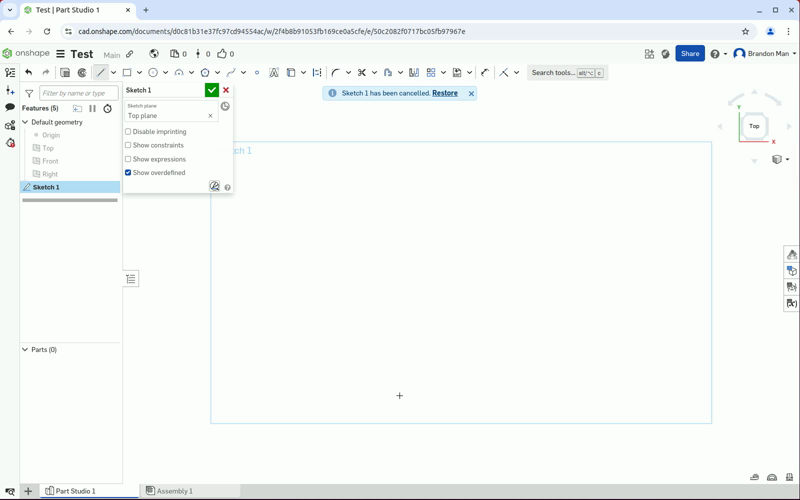
click(399, 395)
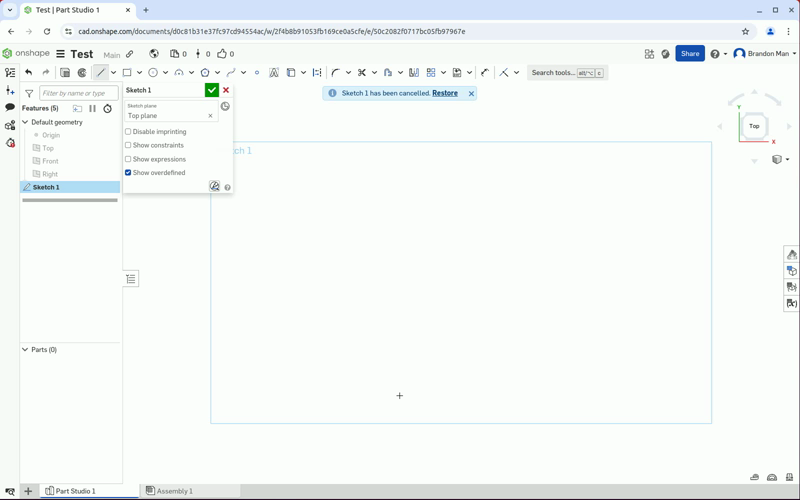
key_up(shift)
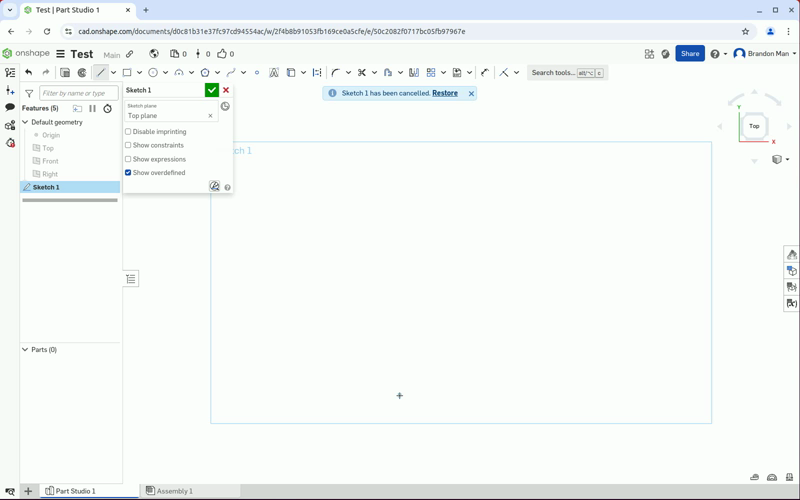
key_down(shift)
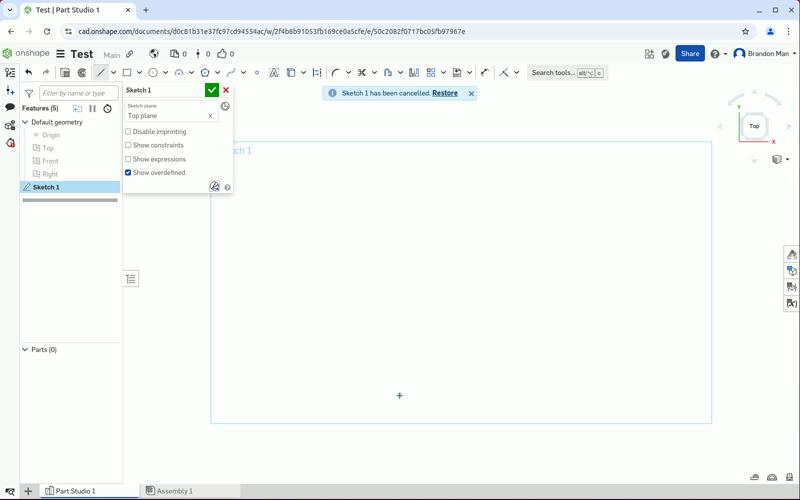
mouse_move(522, 395)
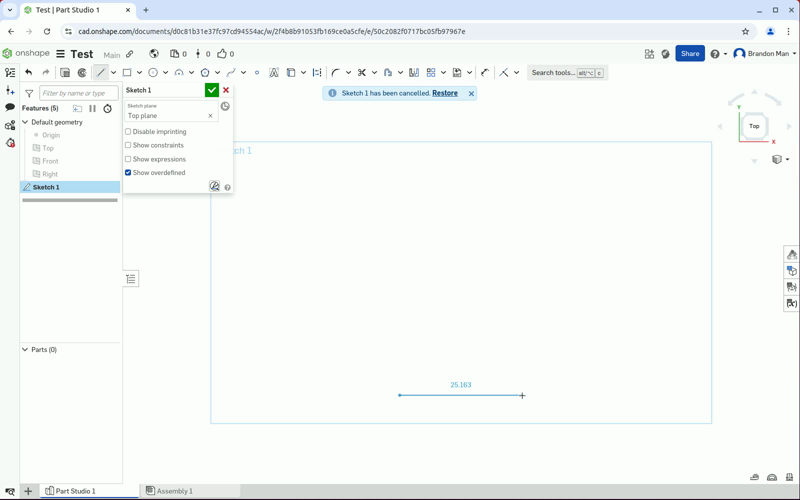
click(522, 395)
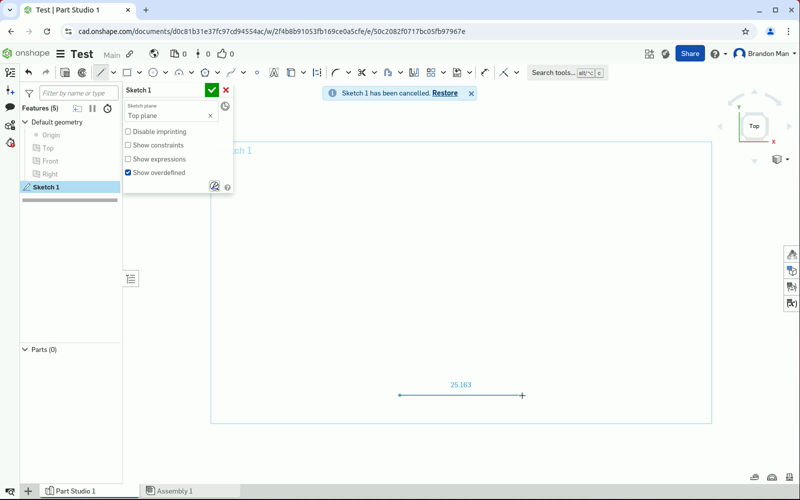
key_up(shift)
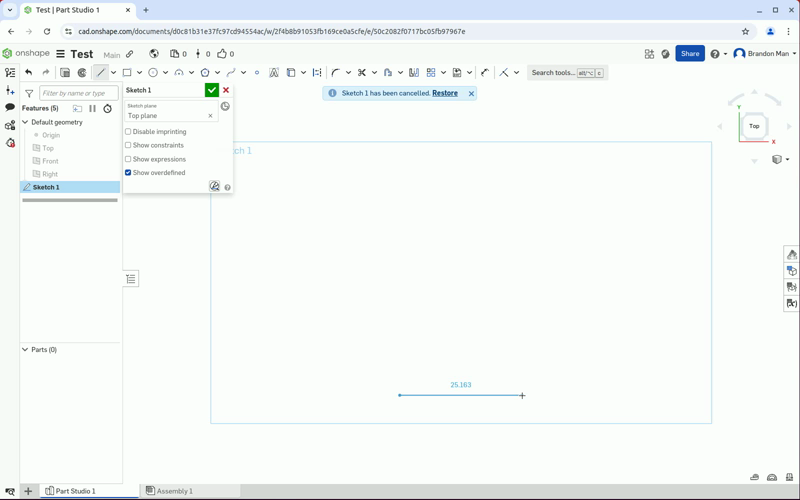
key_down(shift)
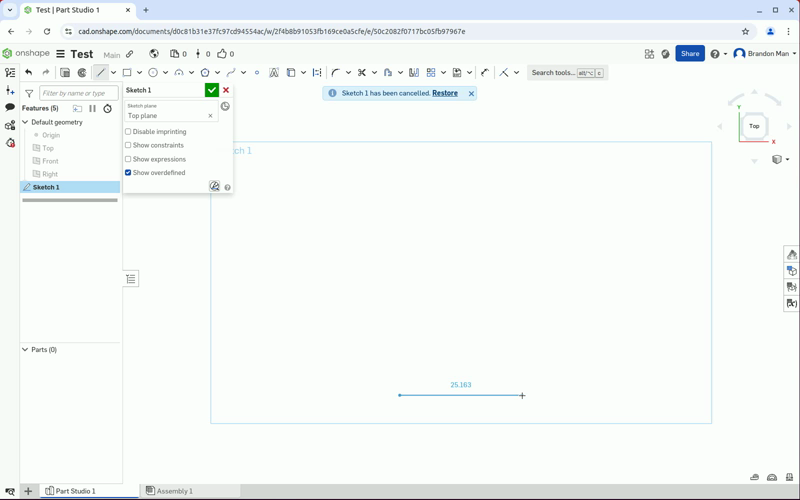
mouse_move(522, 171)
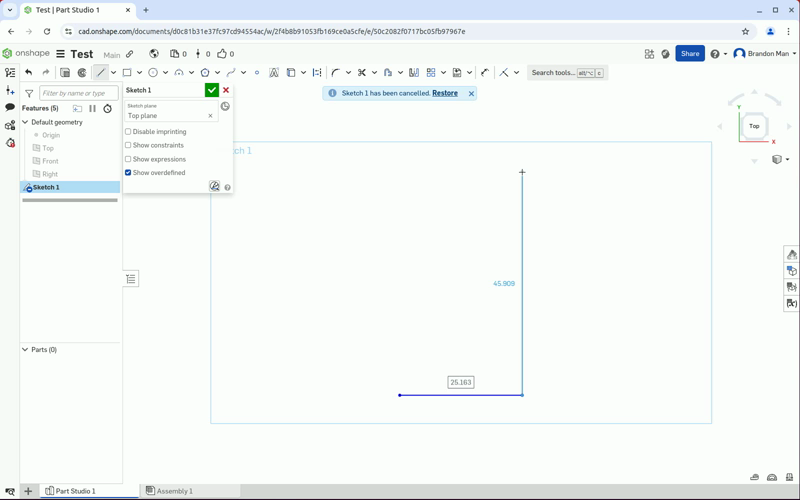
click(522, 171)
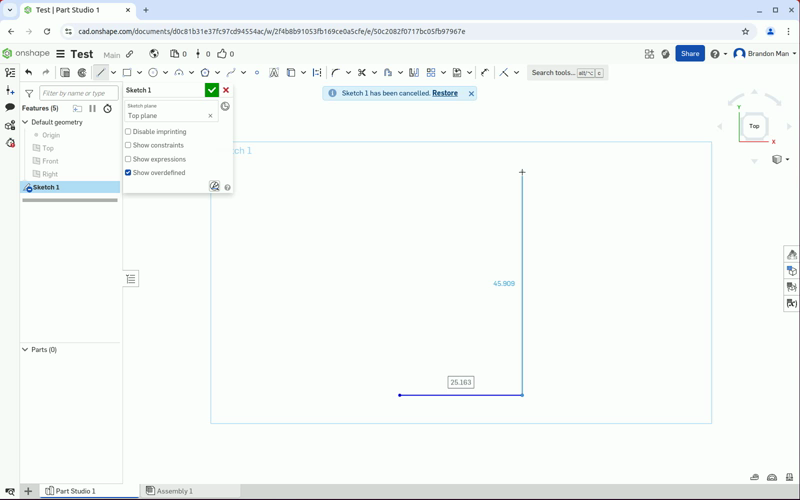
key_up(shift)
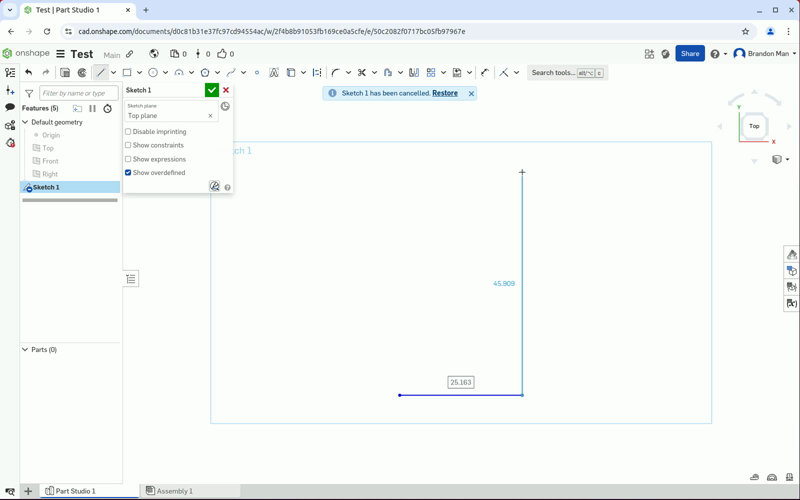
key_down(shift)
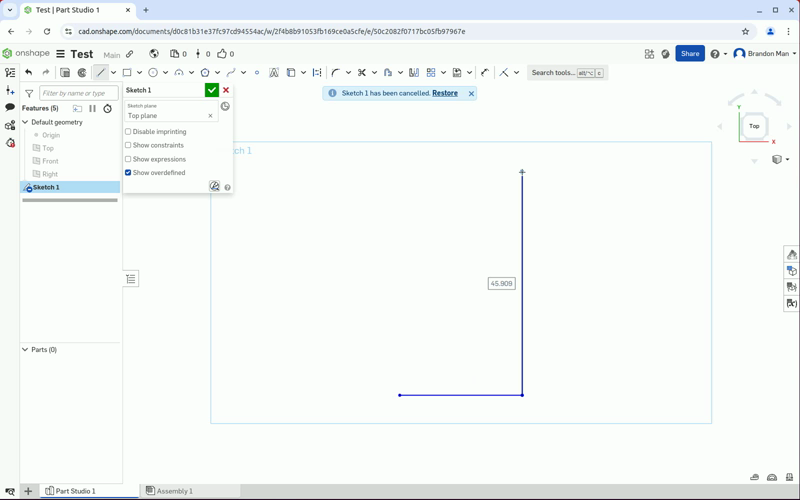
mouse_move(399, 171)
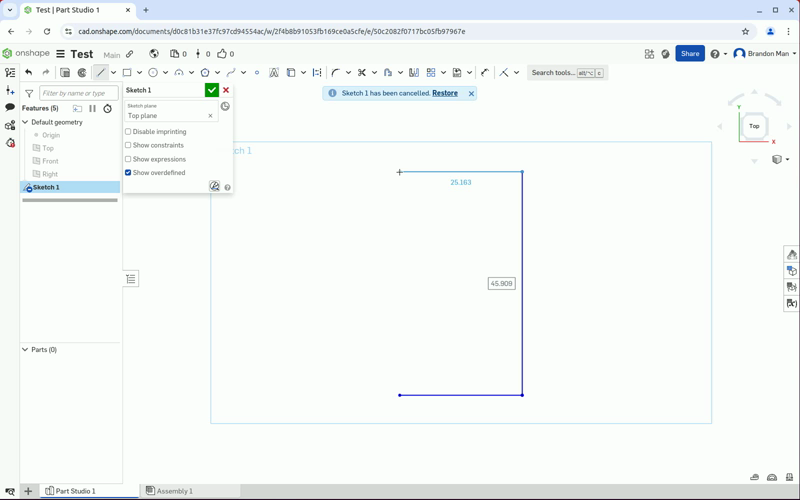
click(399, 171)
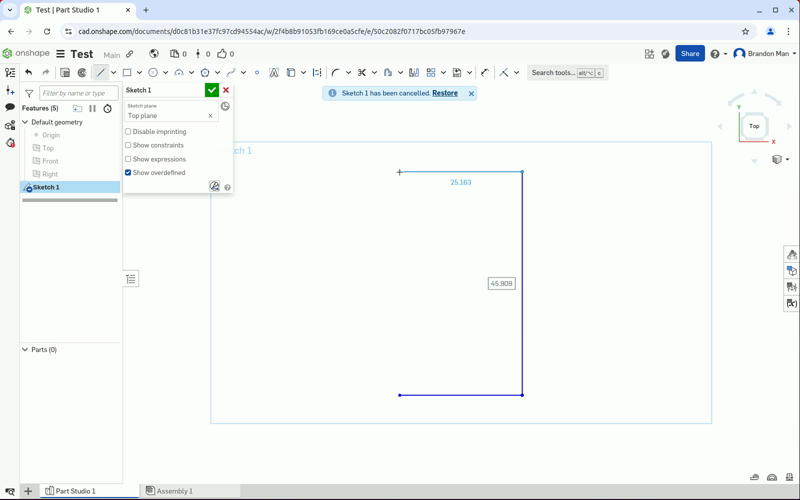
key_up(shift)
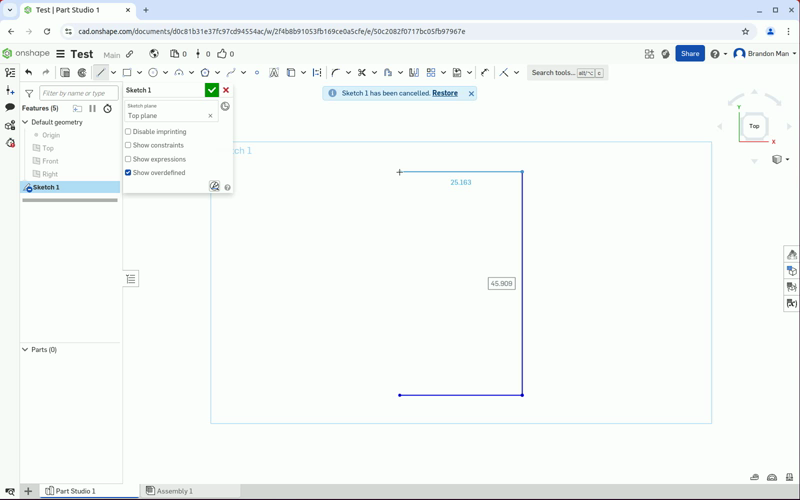
key_down(shift)
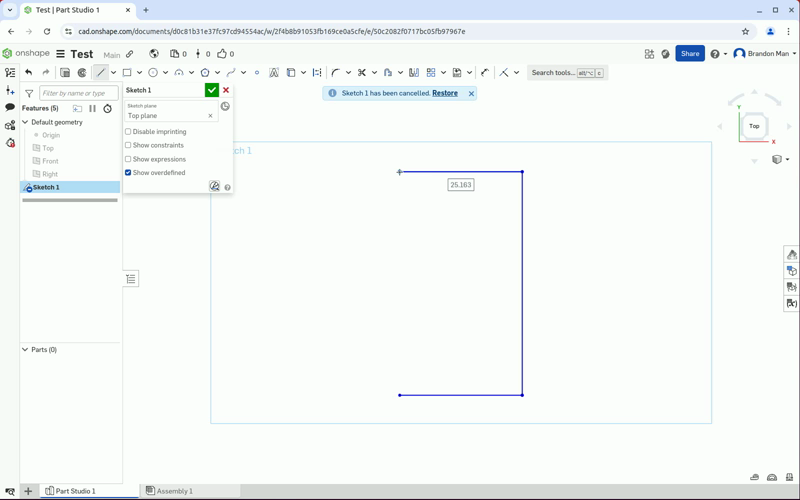
mouse_move(399, 395)
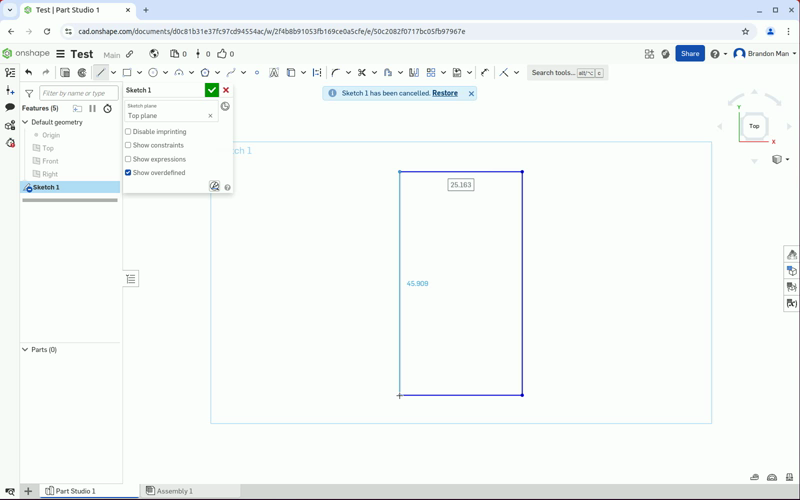
key_up(shift)
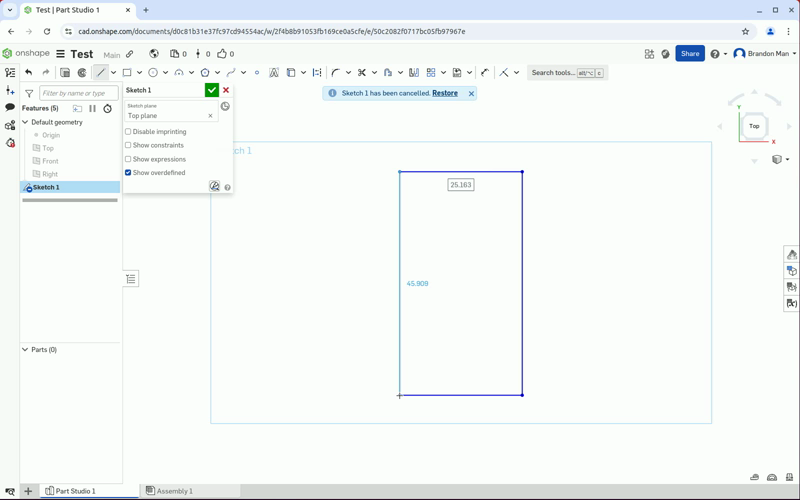
click(399, 395)
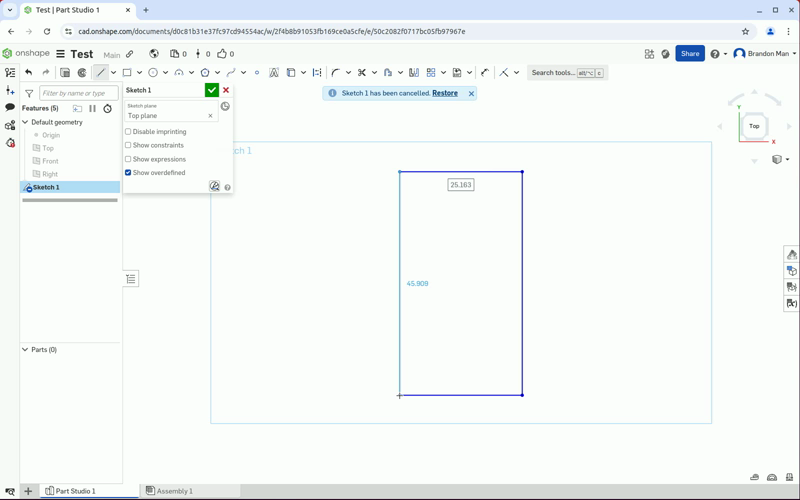
key(esc)
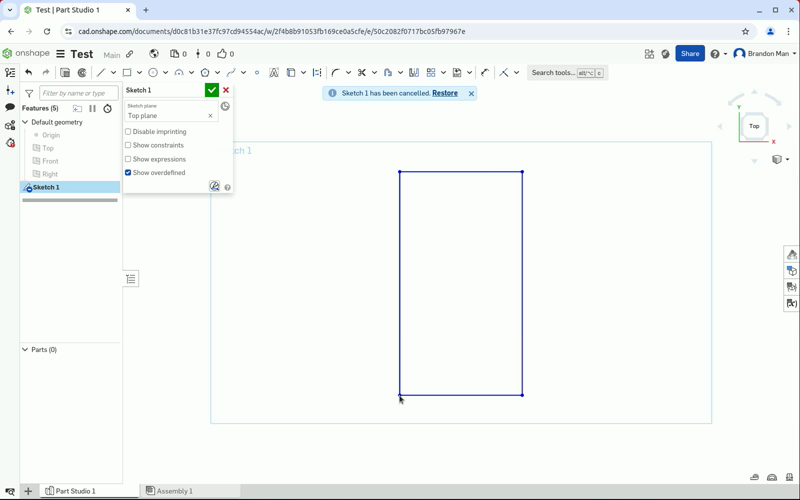
mouse_move(482, 219)
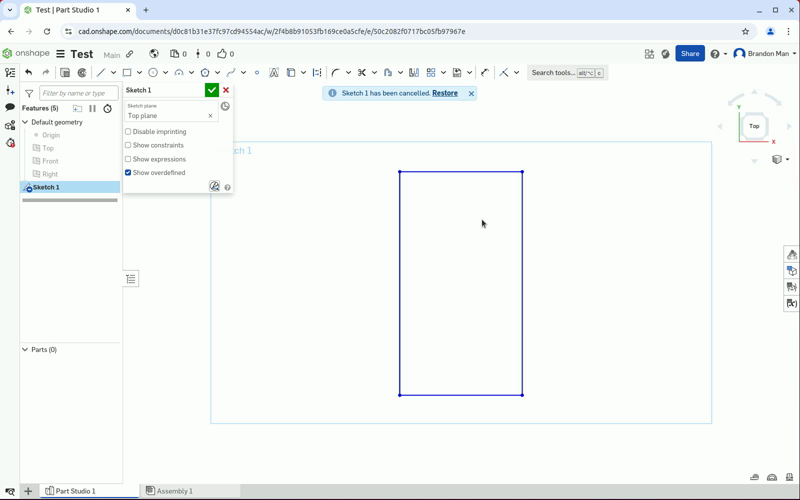
click(482, 219)
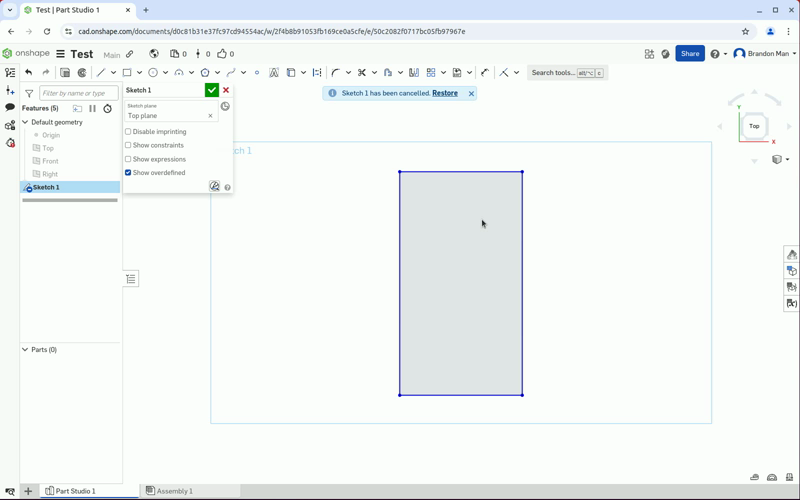
mouse_move(73, 352)
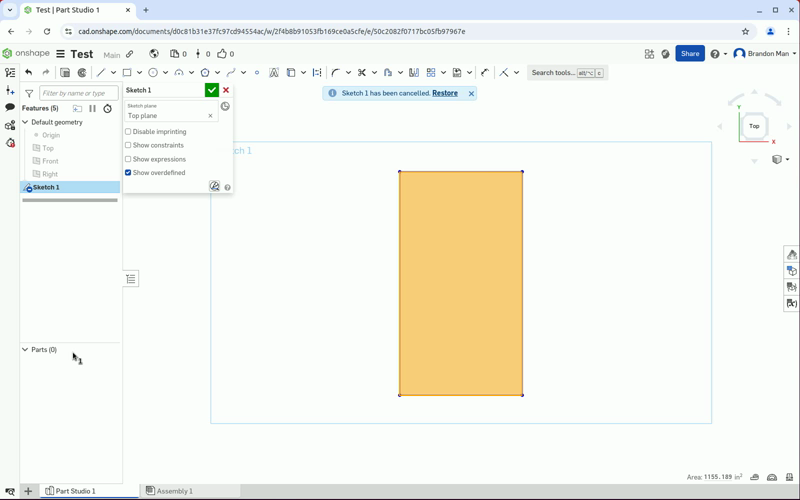
key(shift+y)
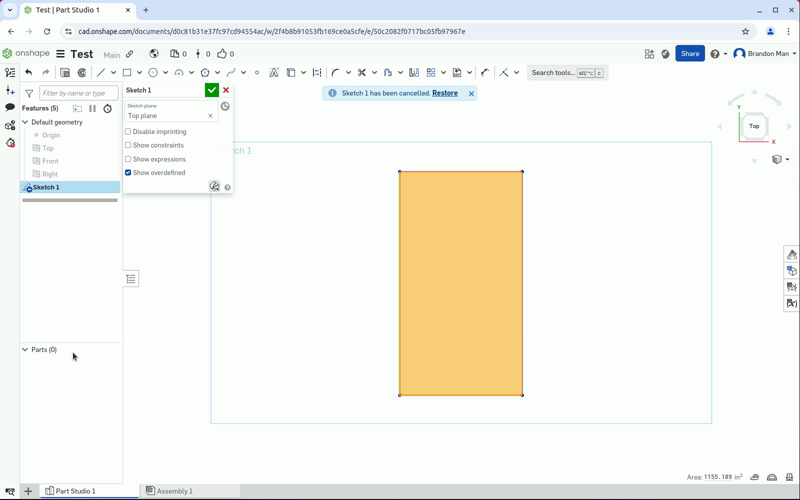
key(shift+e)
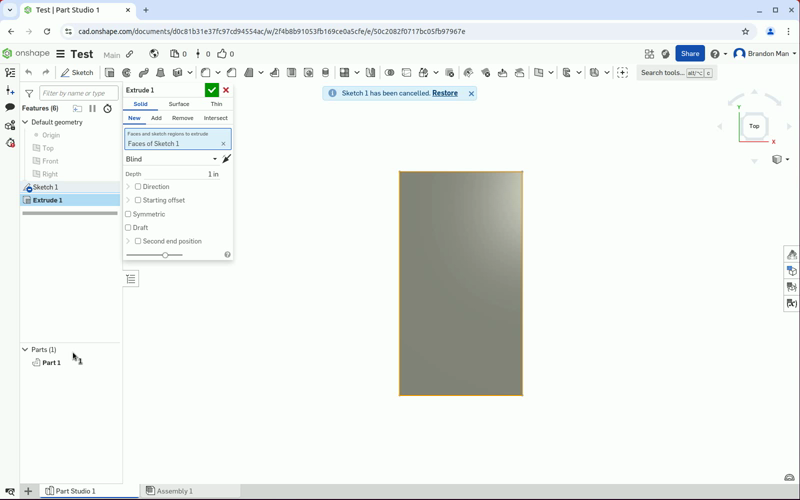
mouse_move(143, 106)
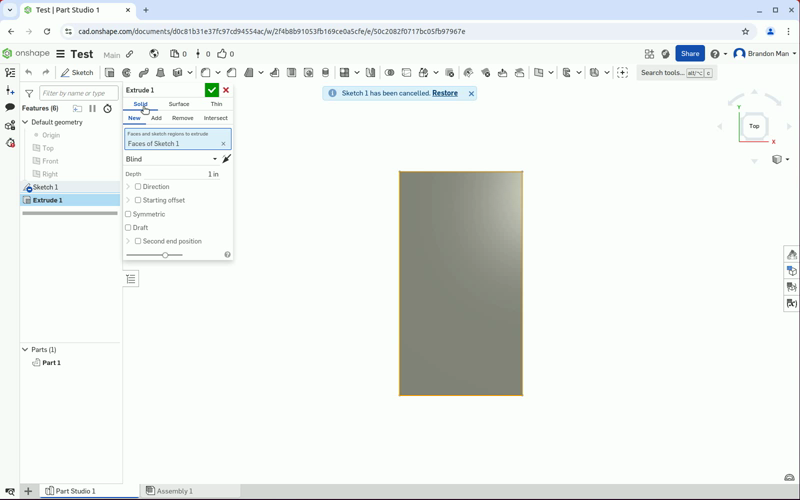
click(143, 106)
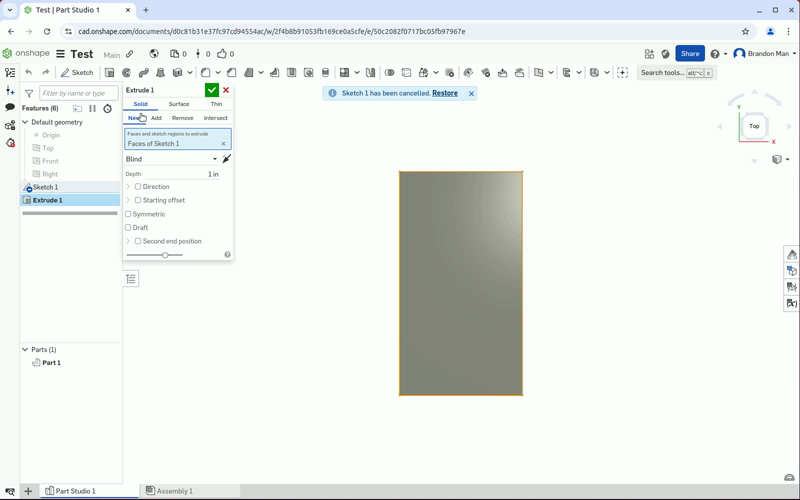
mouse_move(137, 120)
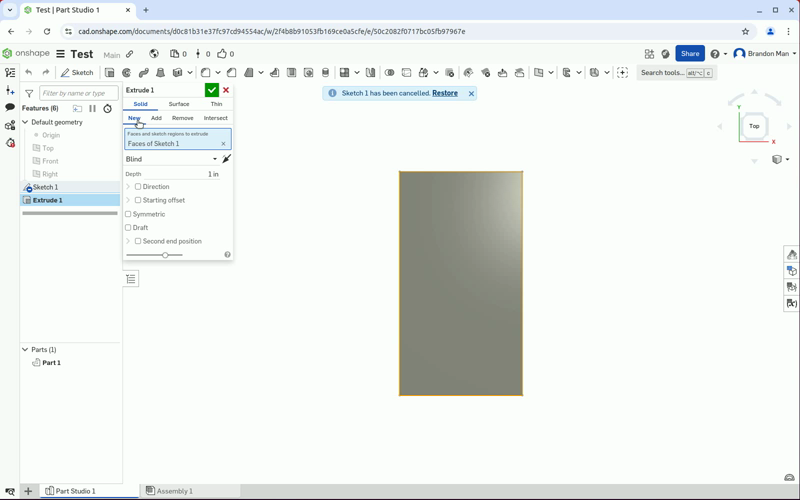
click(137, 120)
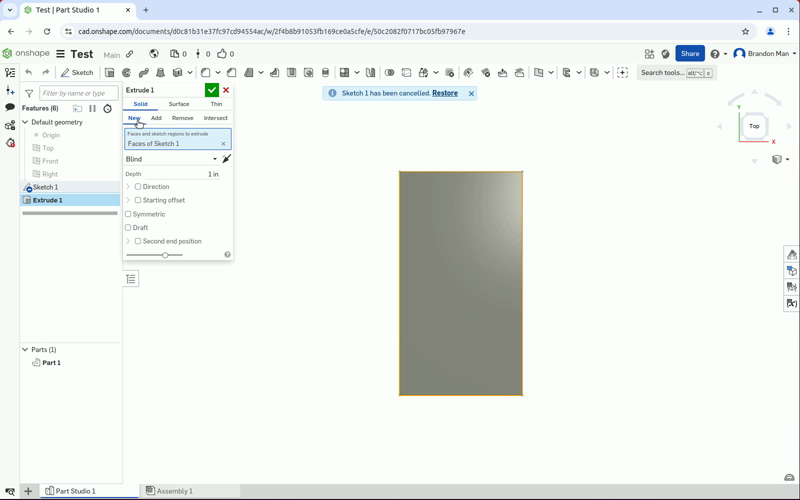
key(tab, 4)
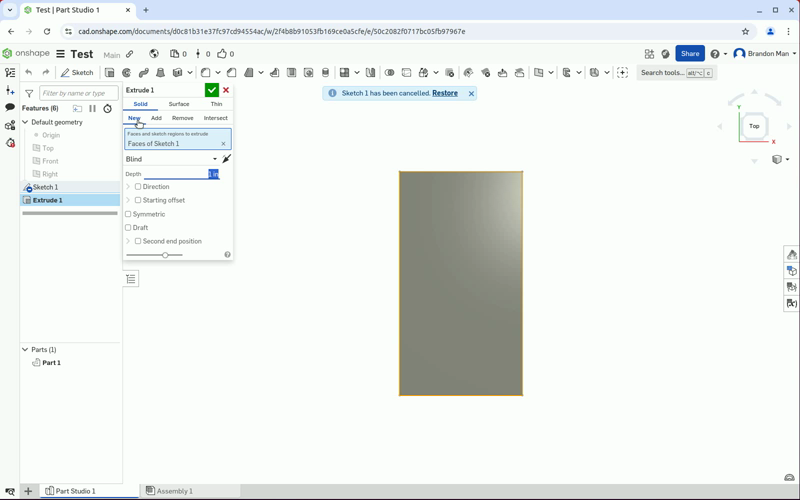
text(4.092)
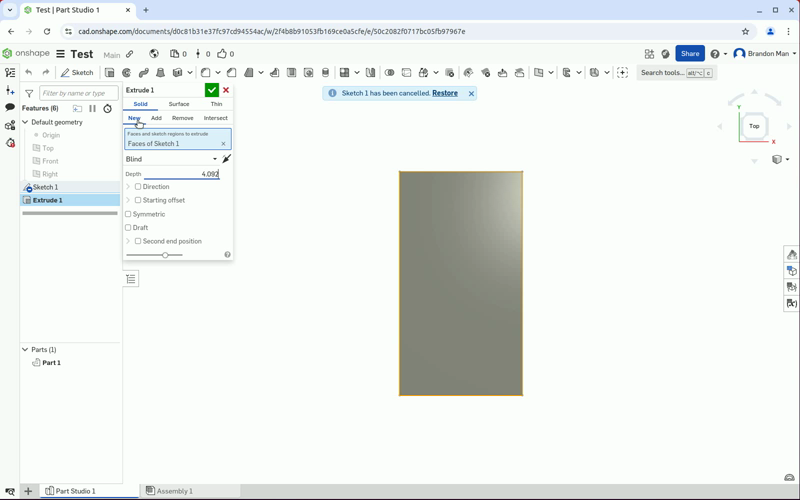
key(enter)
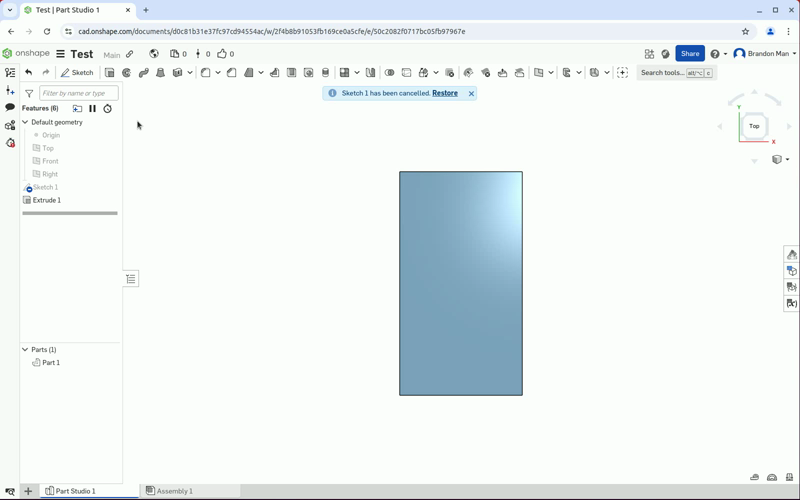
key(shift+h)
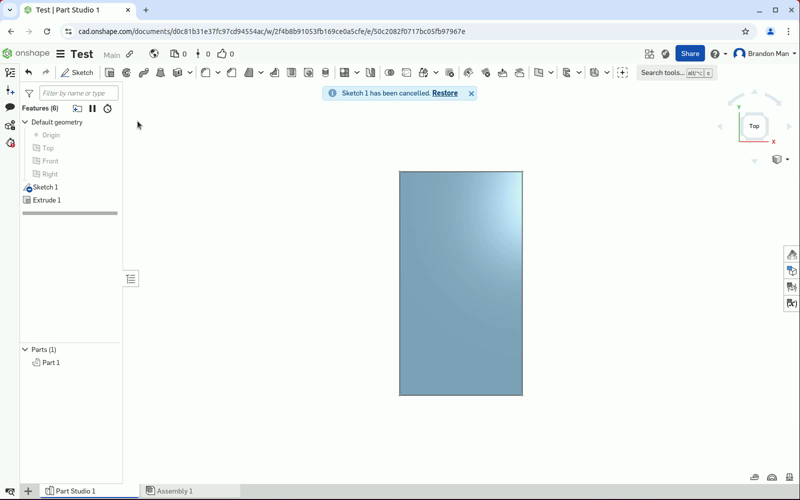
key(shift+h)
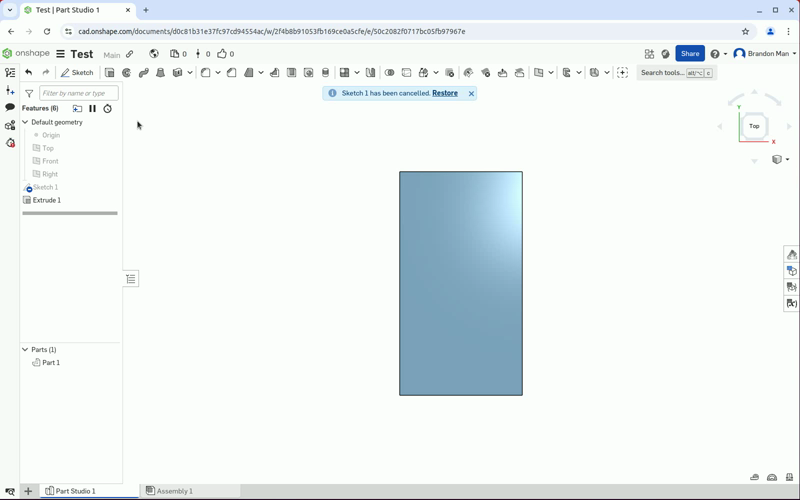
mouse_move(73, 189)
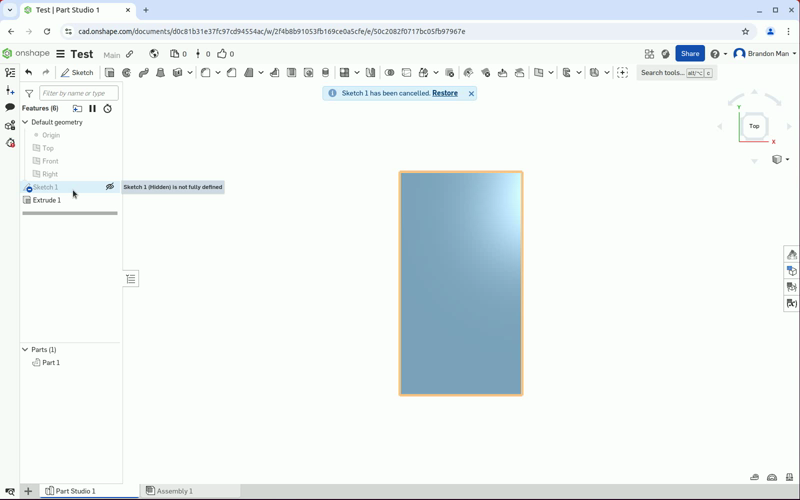
click(73, 189)
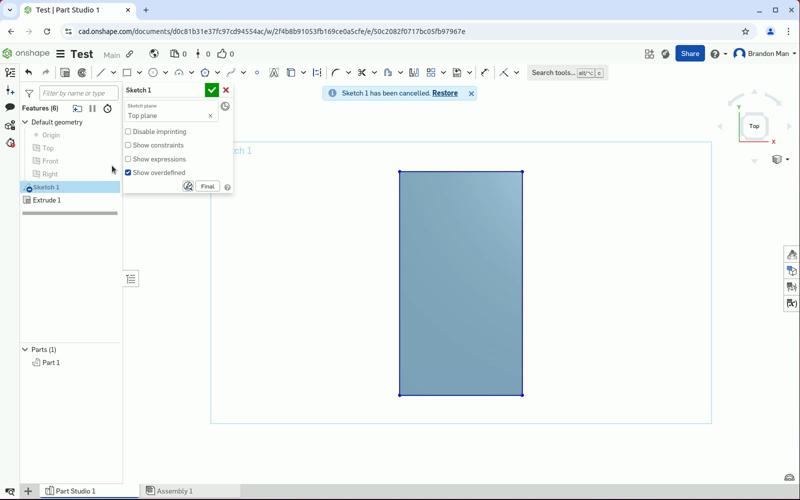
mouse_move(229, 92)
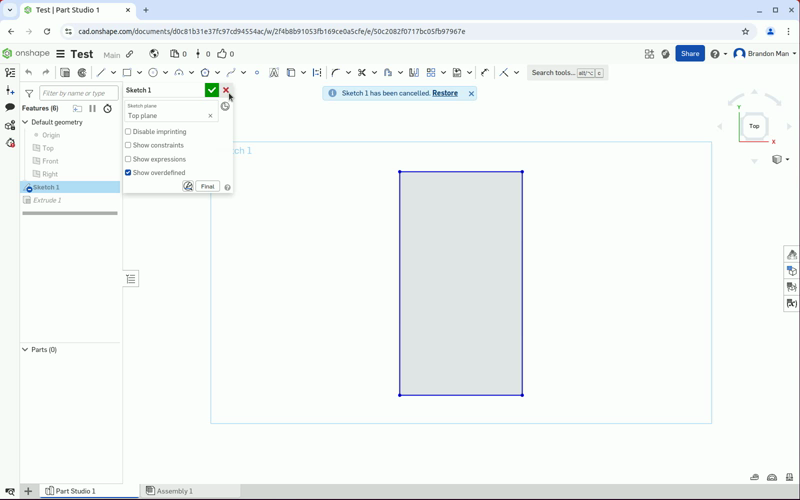
click(229, 92)
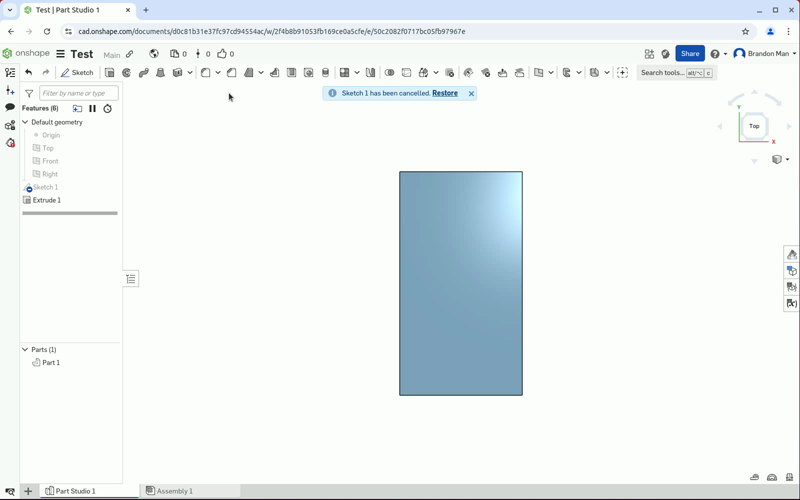
mouse_move(541, 75)
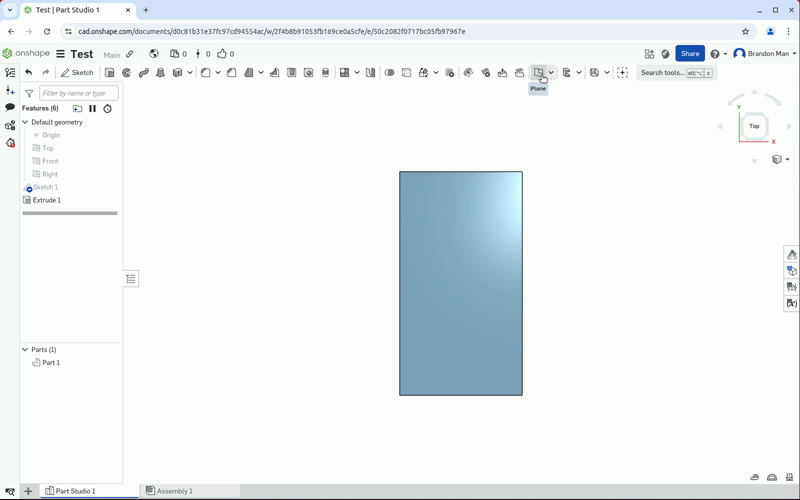
click(541, 75)
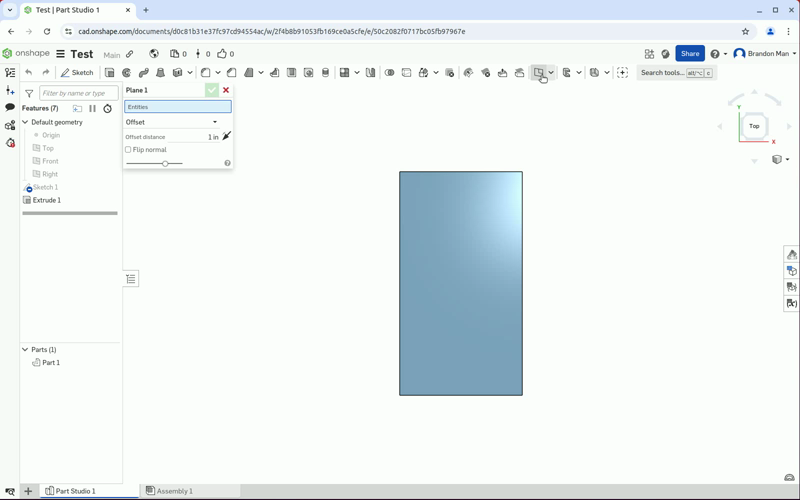
mouse_move(73, 150)
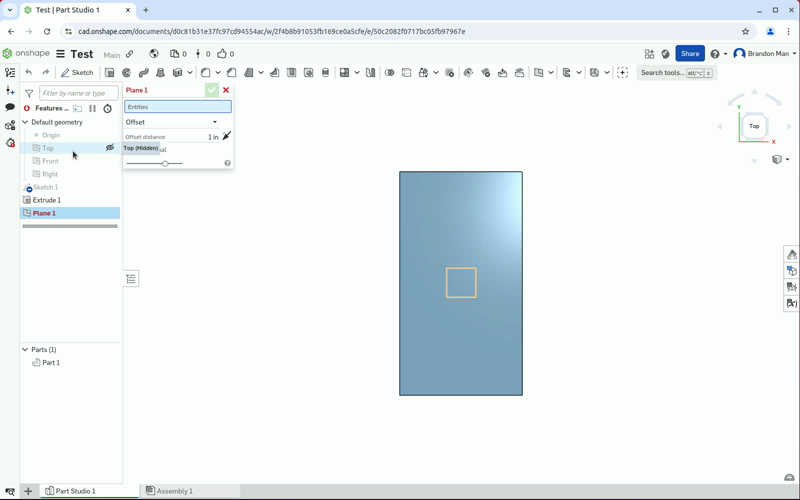
click(73, 150)
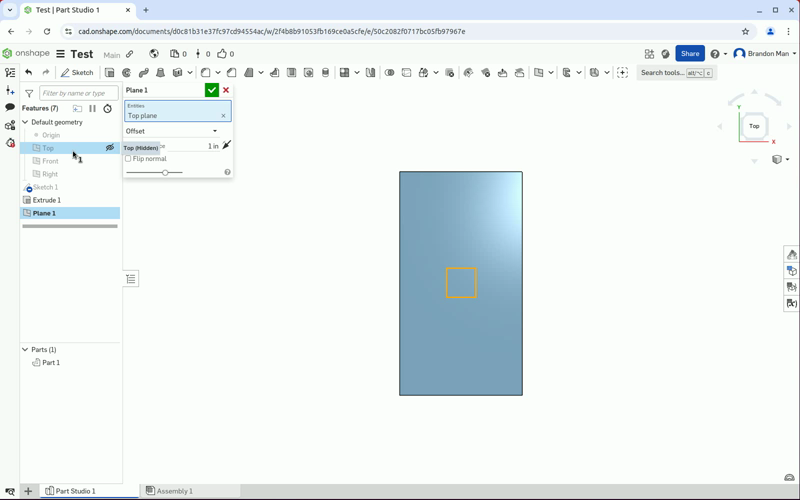
key(tab, 2)
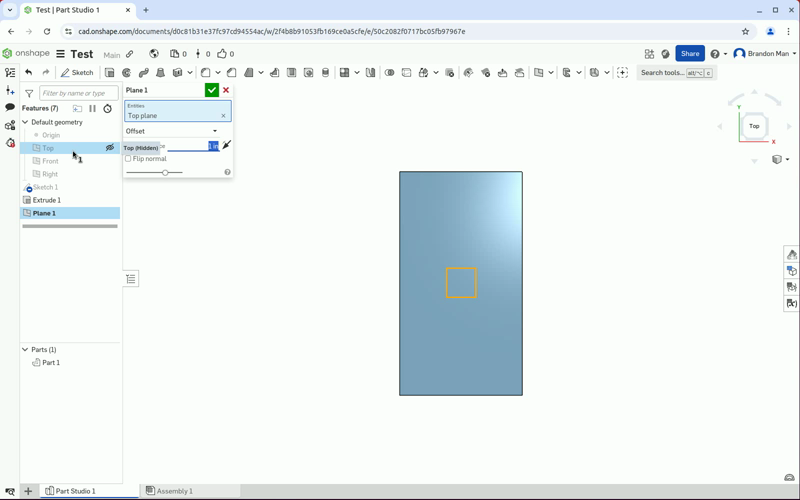
text(4.098)
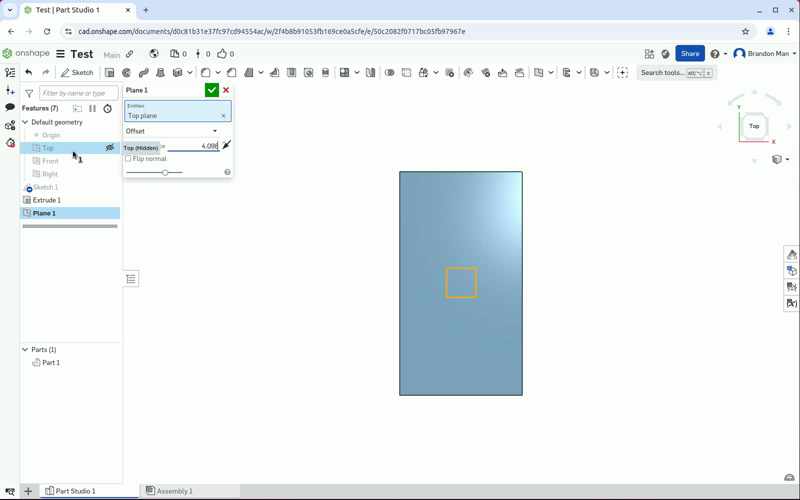
key(enter, 2)
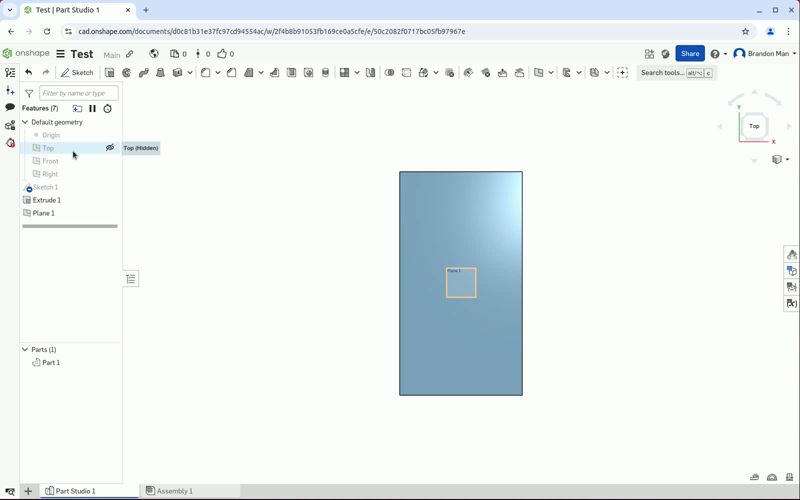
key(shift+s)
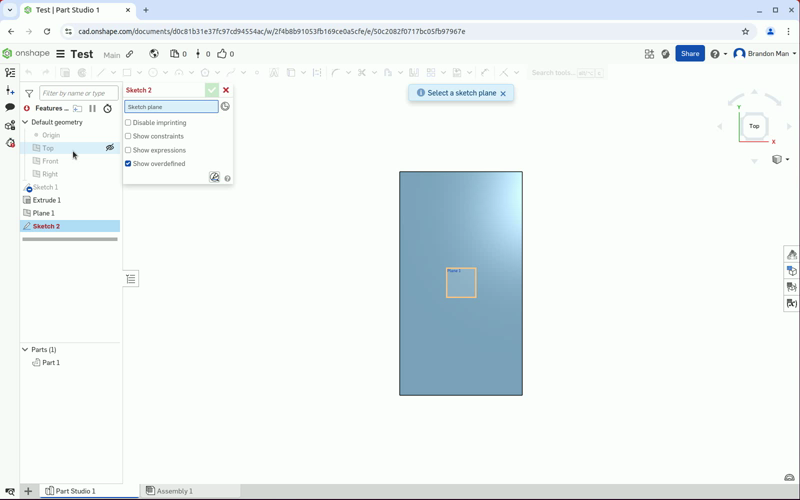
mouse_move(73, 215)
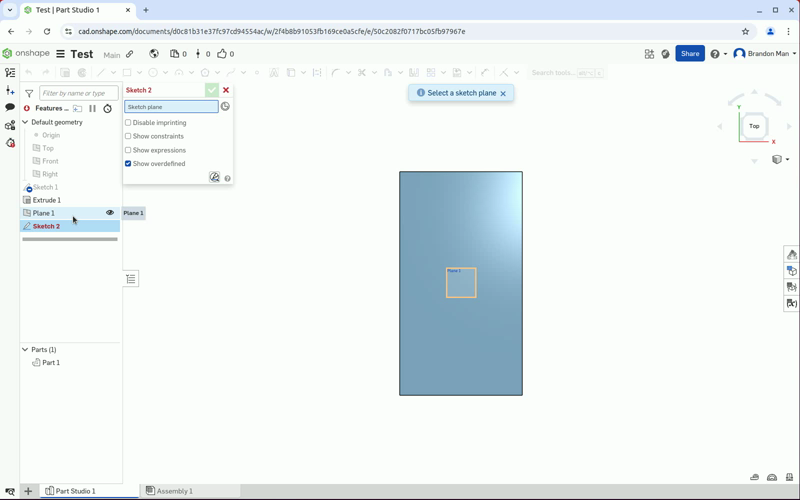
click(73, 215)
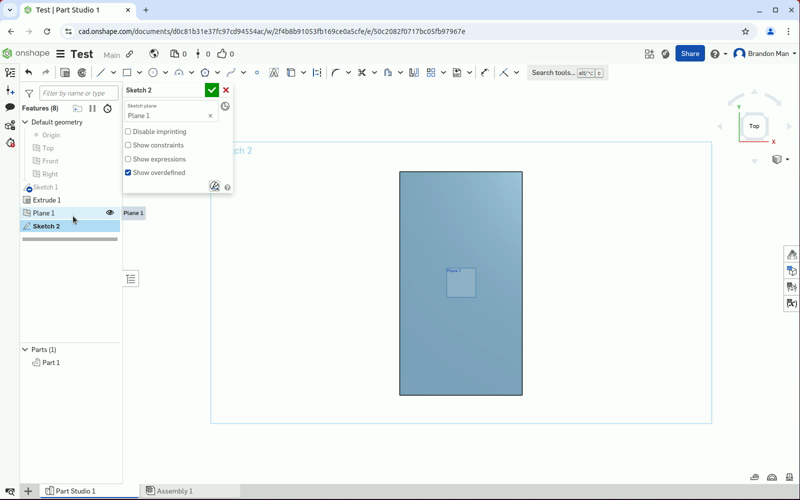
mouse_move(73, 352)
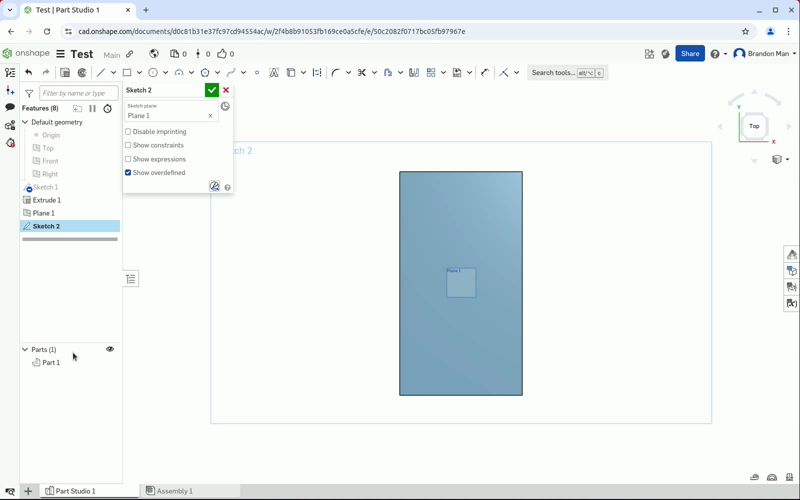
key(y)
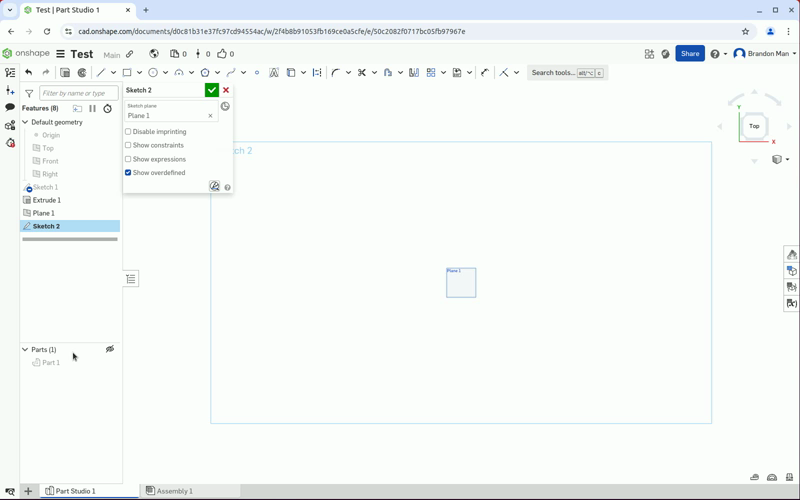
key(l)
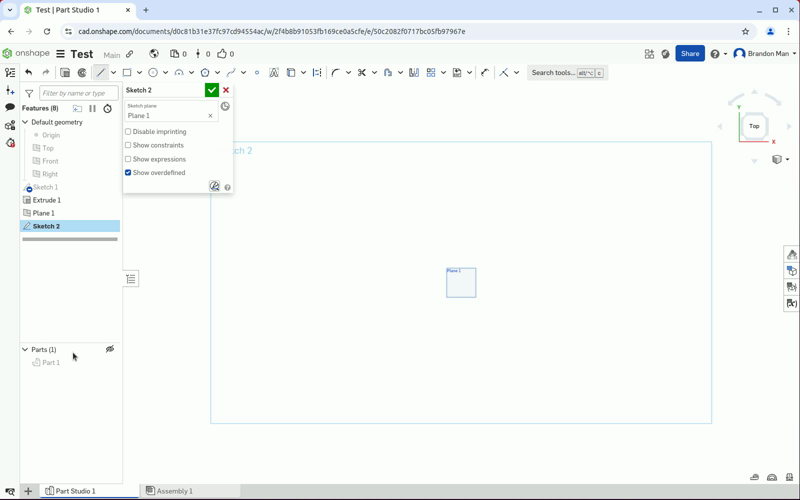
key_down(shift)
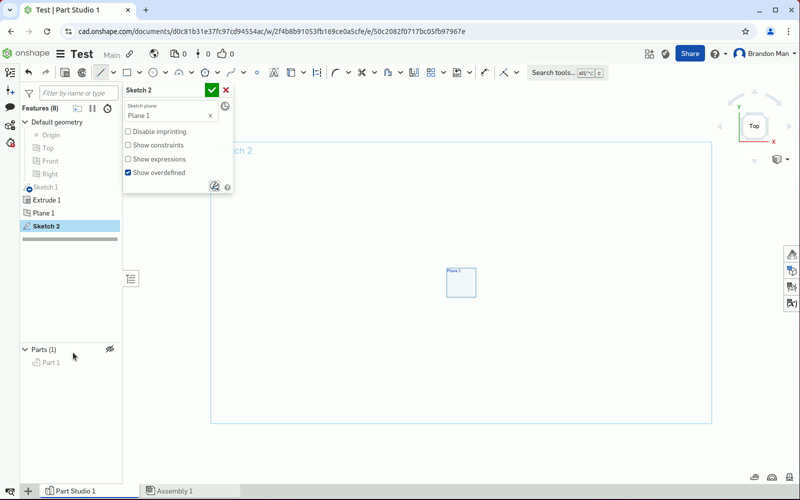
mouse_move(419, 324)
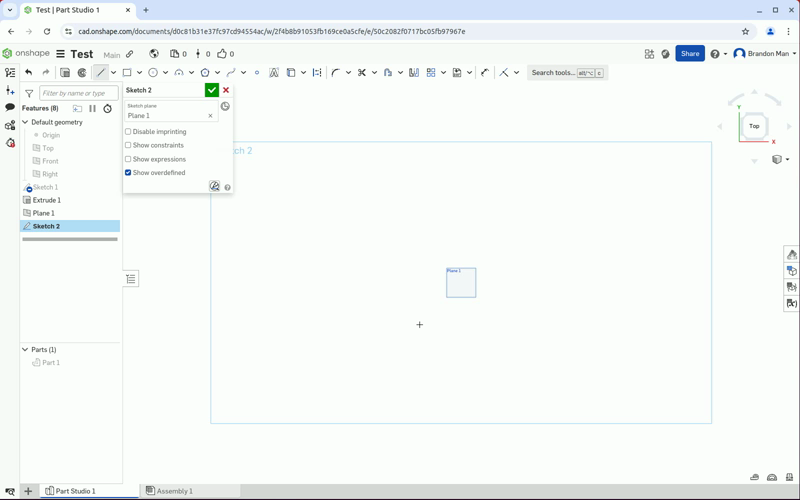
click(419, 324)
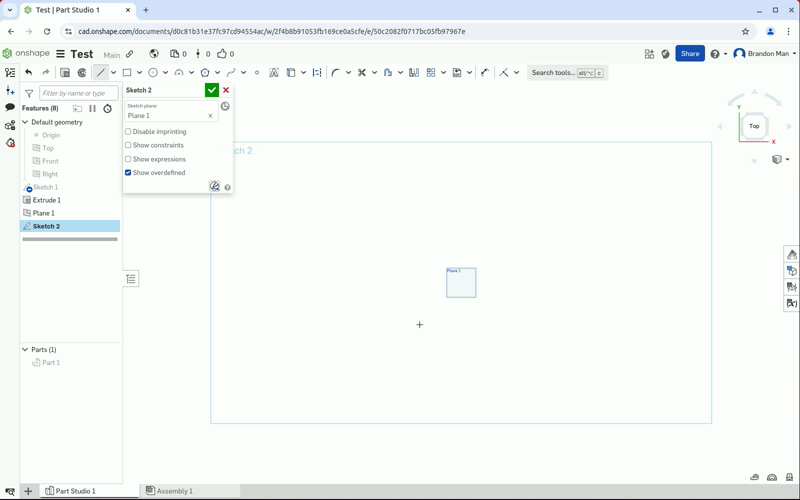
key_up(shift)
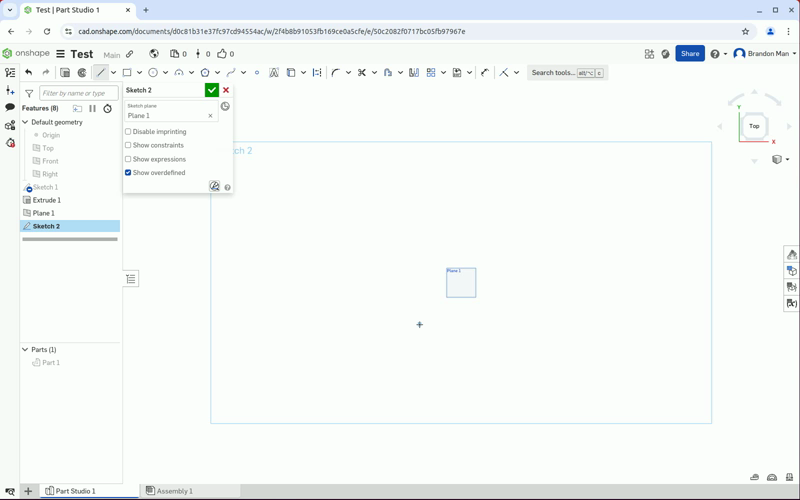
key_down(shift)
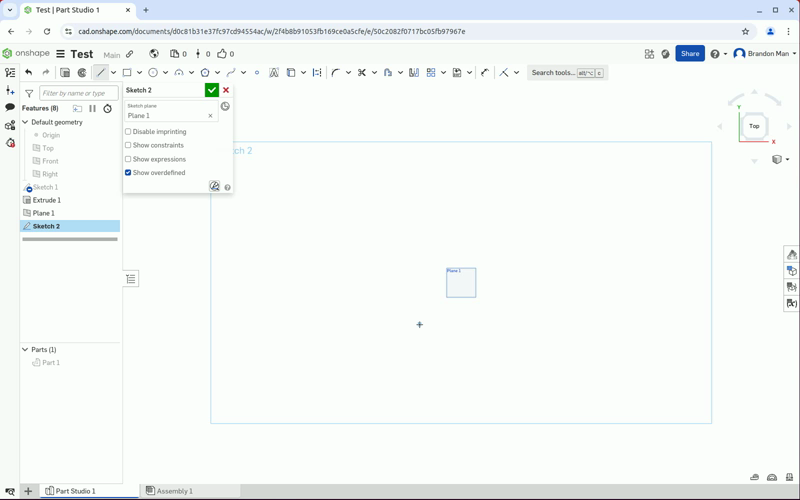
mouse_move(502, 324)
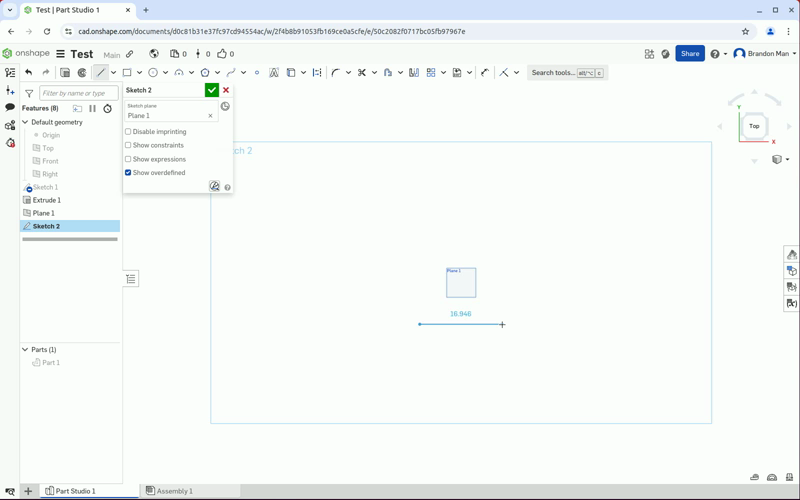
click(502, 324)
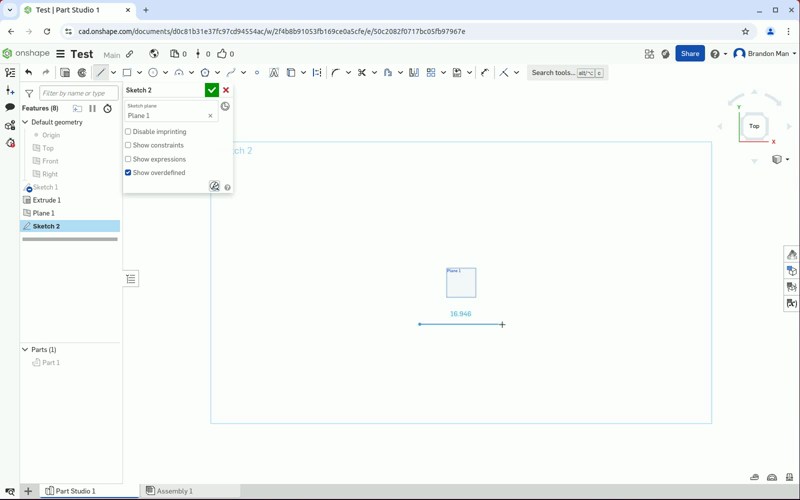
key_up(shift)
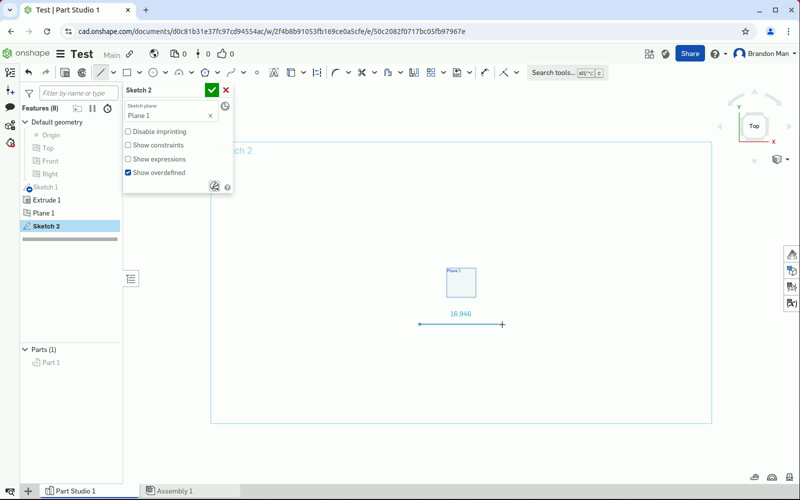
key_down(shift)
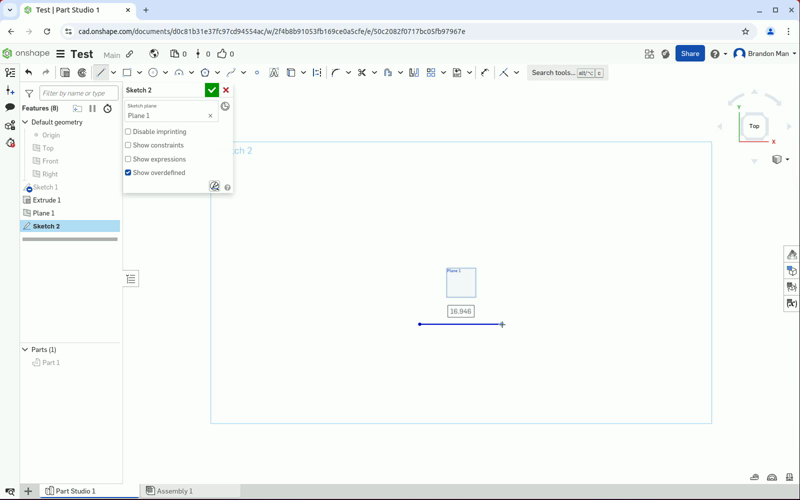
mouse_move(502, 241)
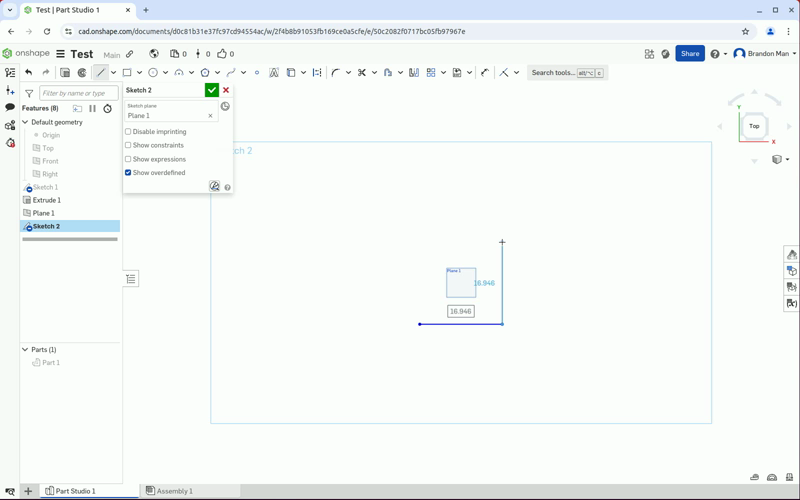
click(502, 241)
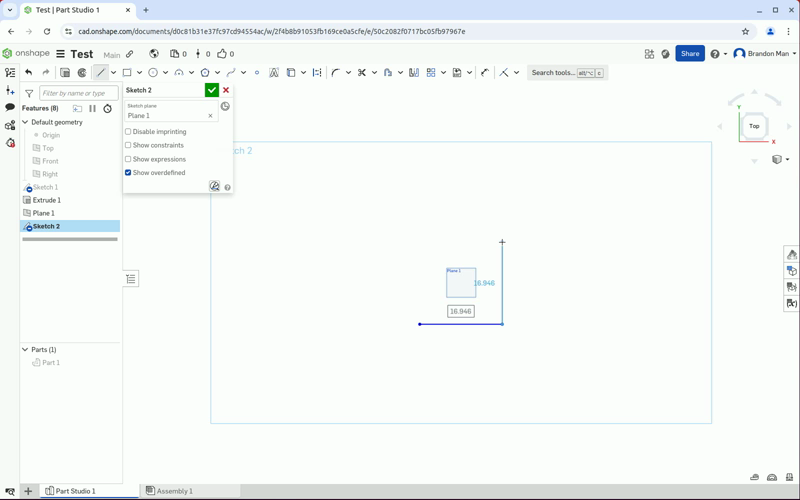
key_up(shift)
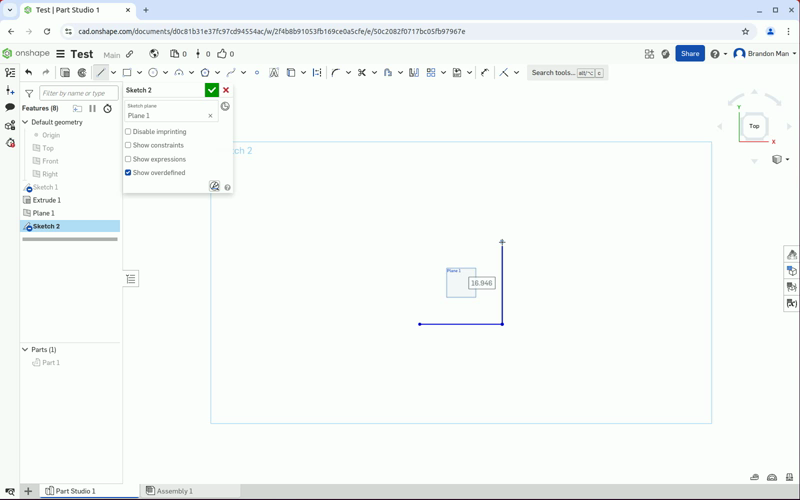
key_down(shift)
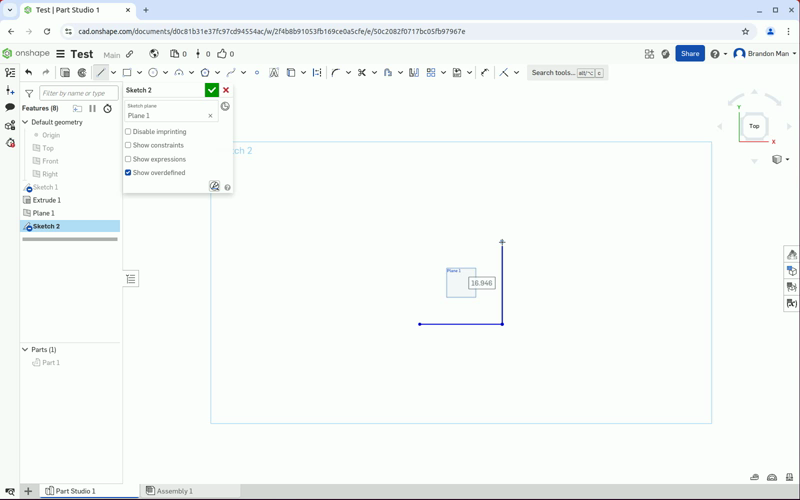
mouse_move(419, 241)
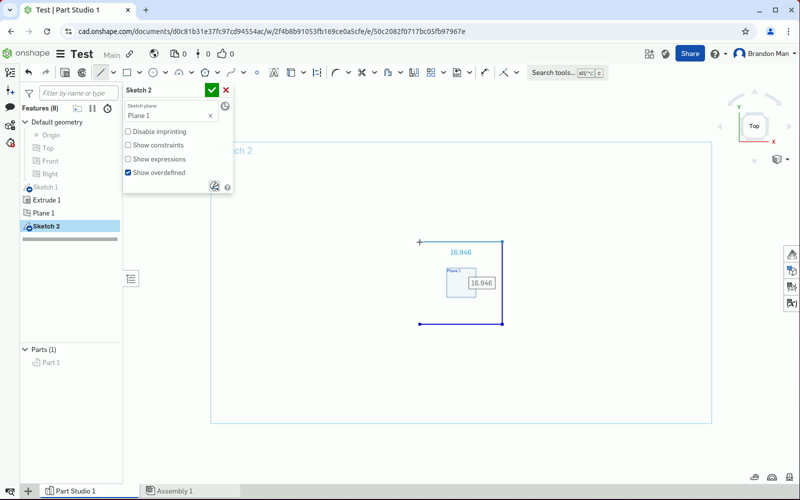
click(419, 241)
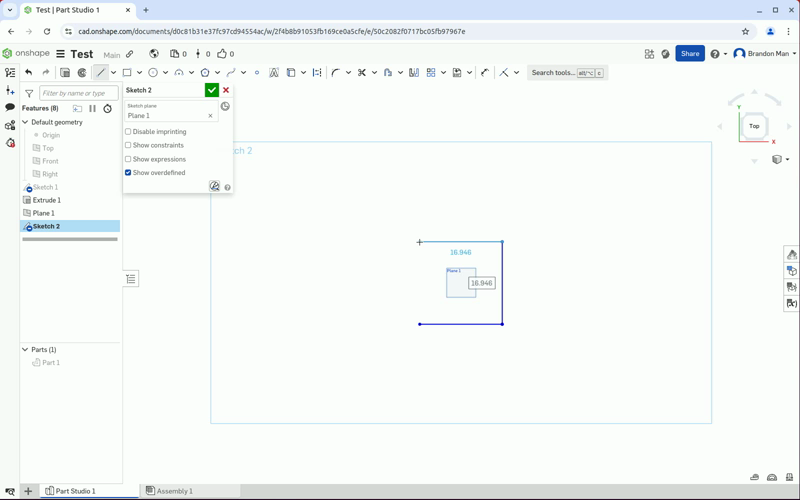
key_up(shift)
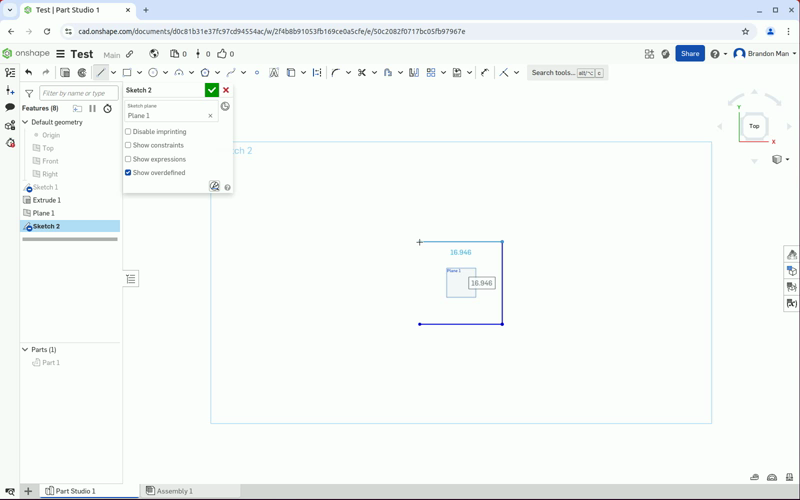
key_down(shift)
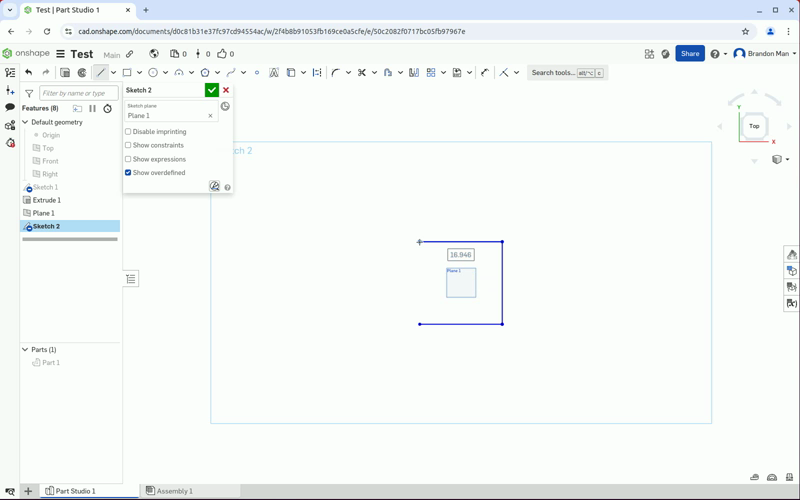
mouse_move(419, 324)
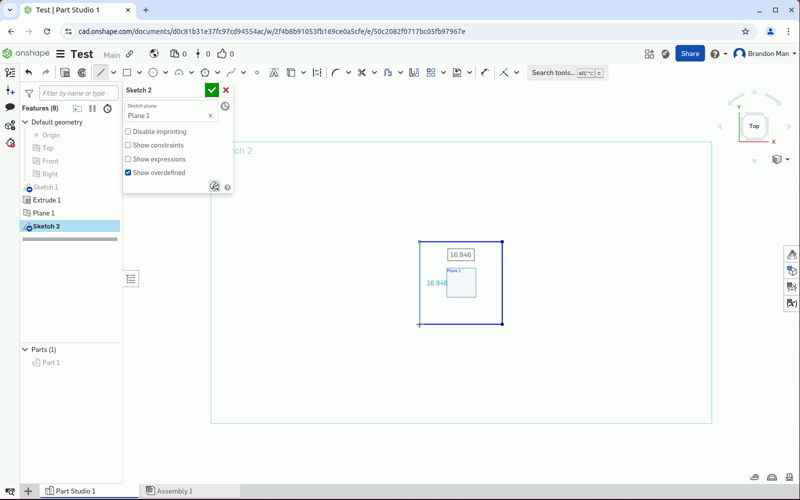
key_up(shift)
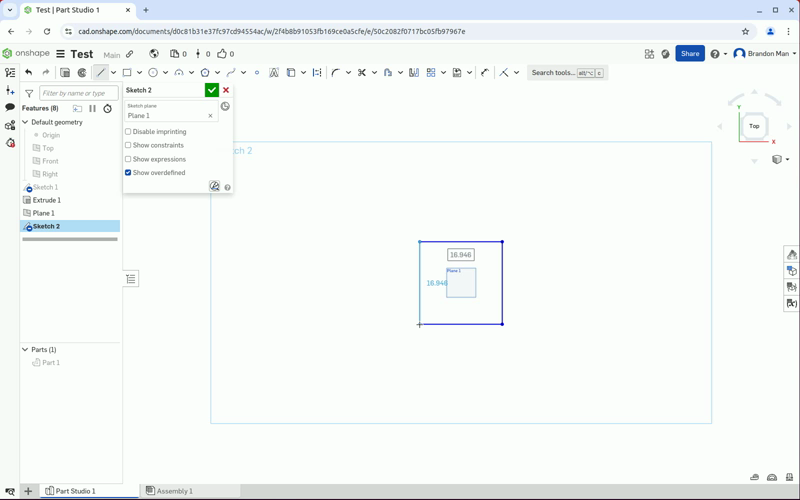
click(419, 324)
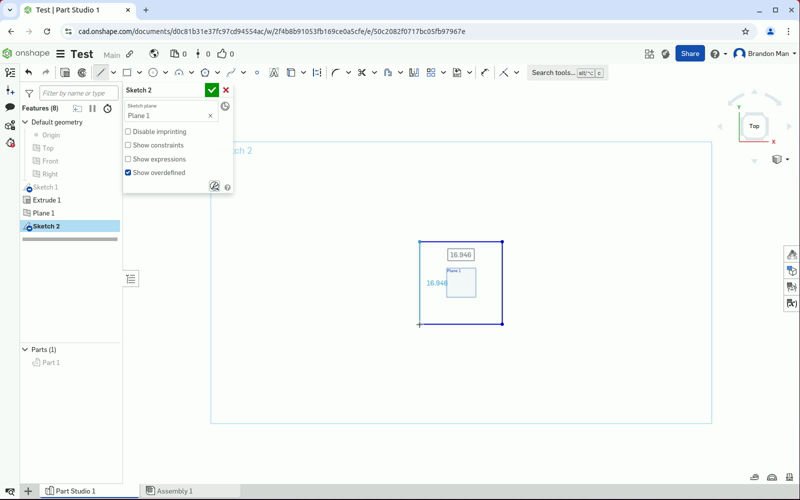
key(esc)
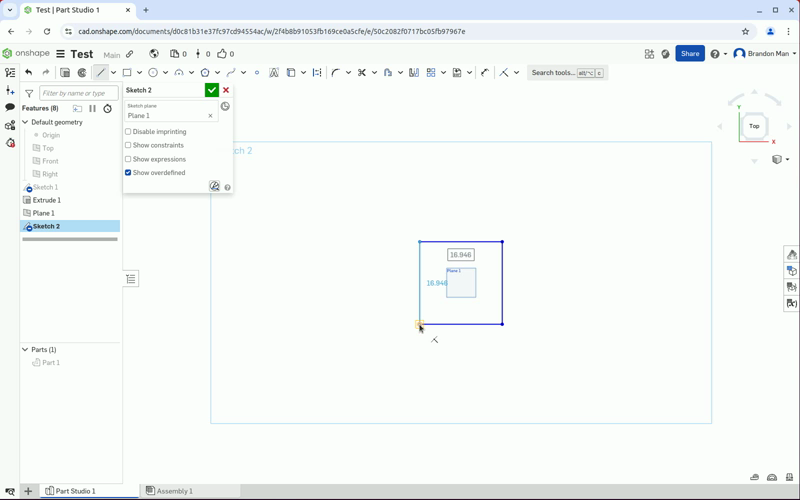
mouse_move(441, 278)
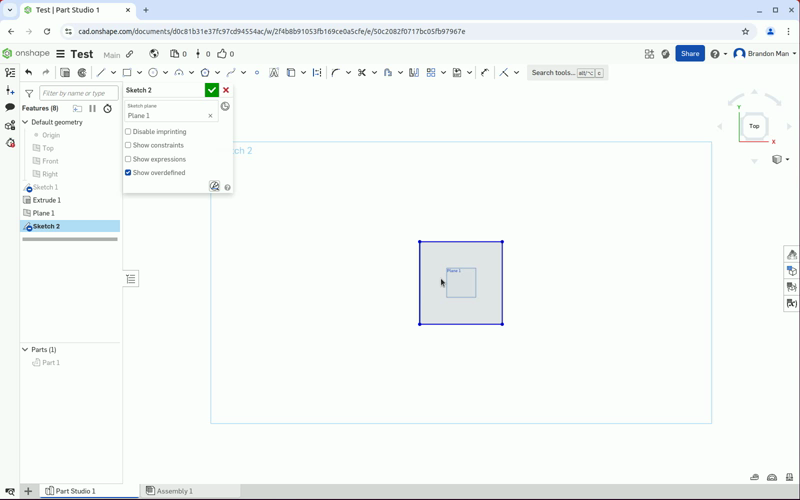
click(441, 278)
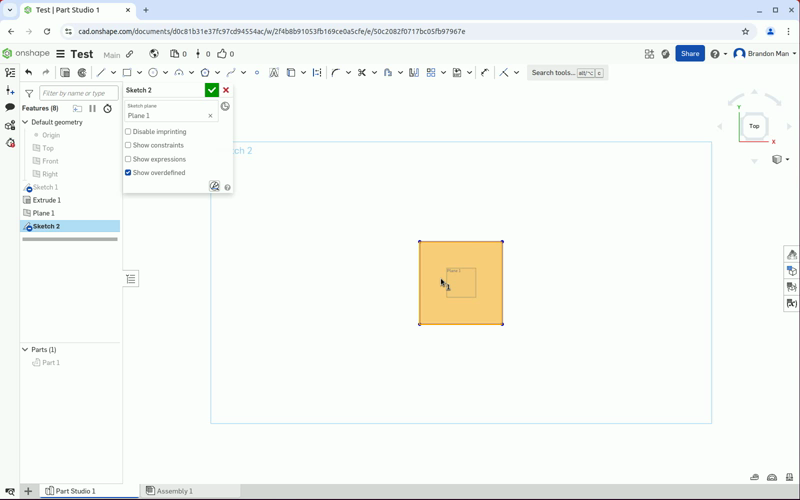
mouse_move(73, 352)
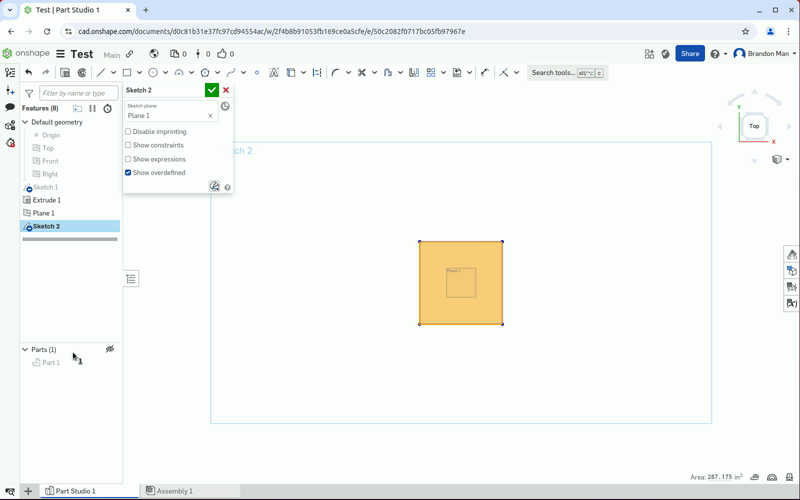
key(shift+y)
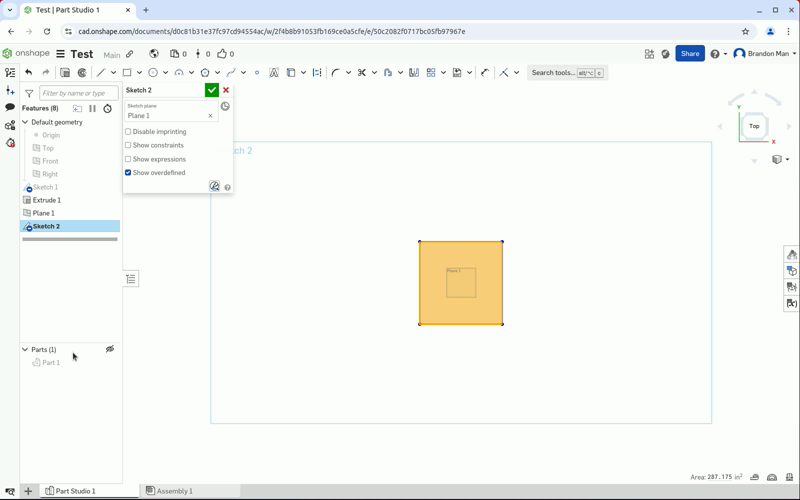
key(shift+e)
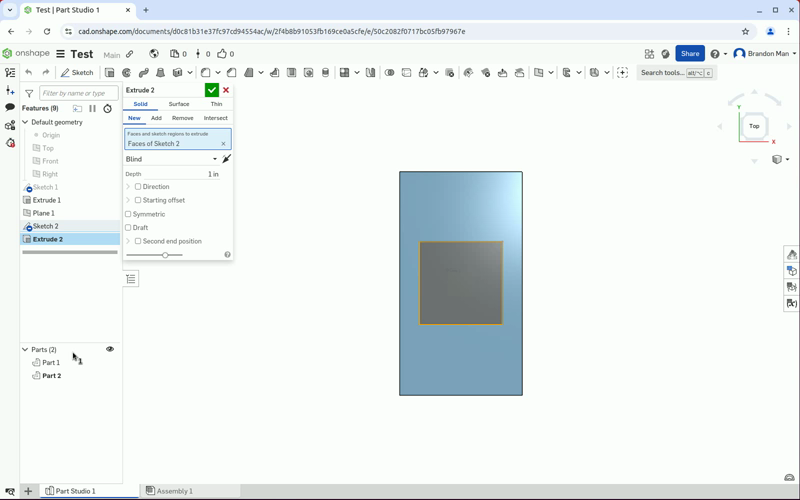
mouse_move(143, 106)
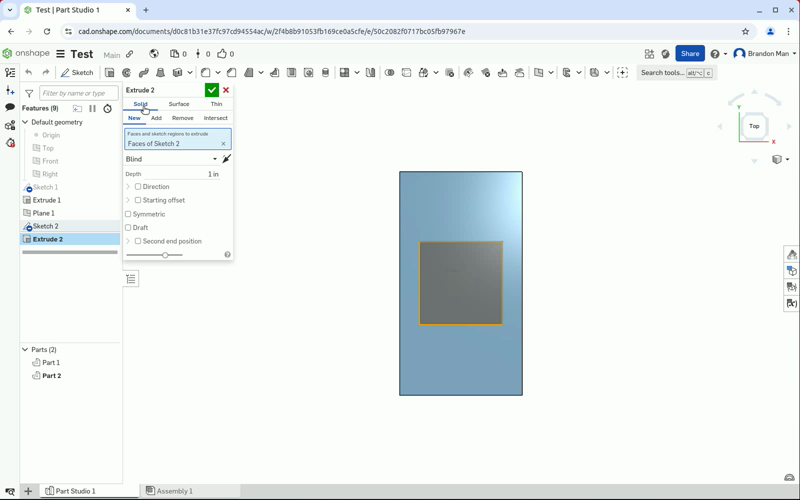
click(143, 106)
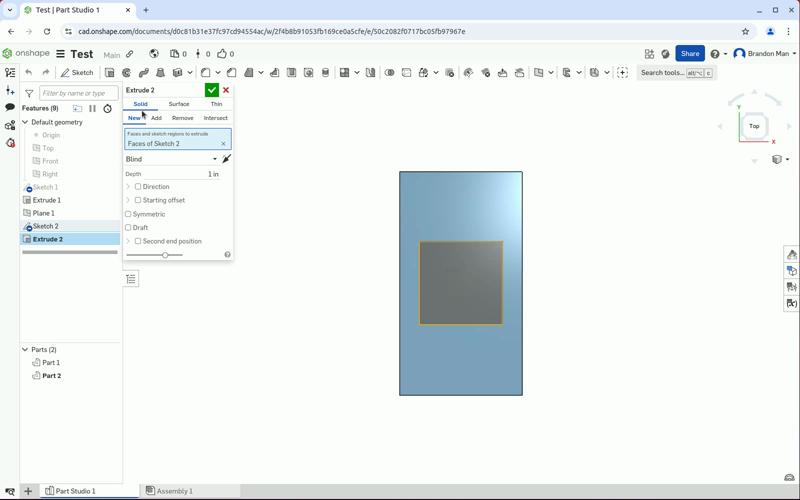
mouse_move(137, 120)
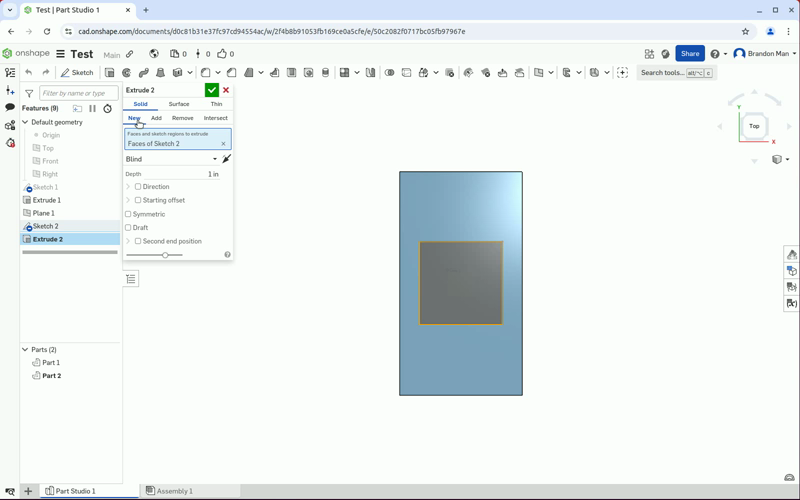
click(137, 120)
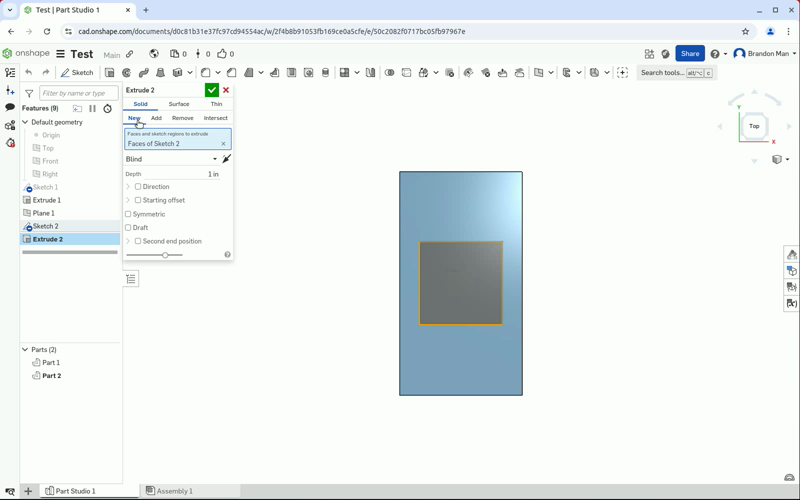
key(tab, 4)
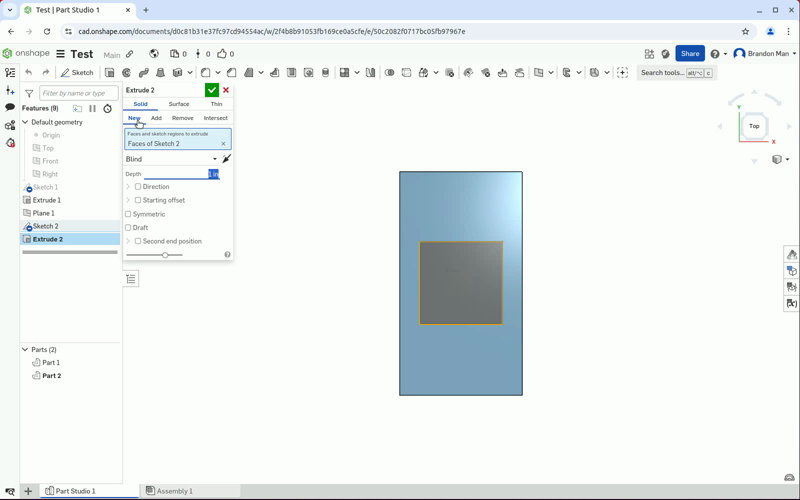
text(4.092)
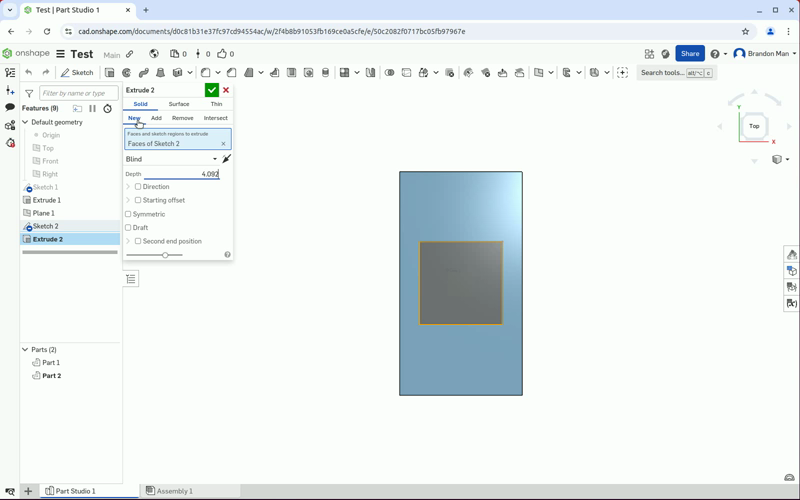
key(enter)
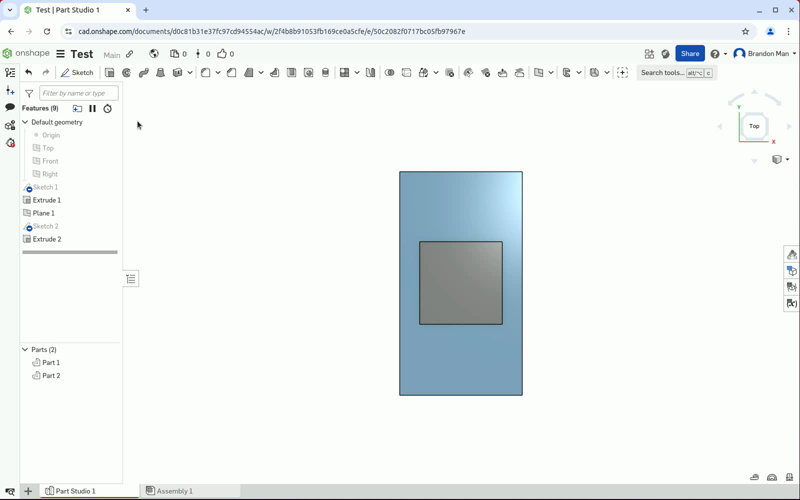
key(shift+h)
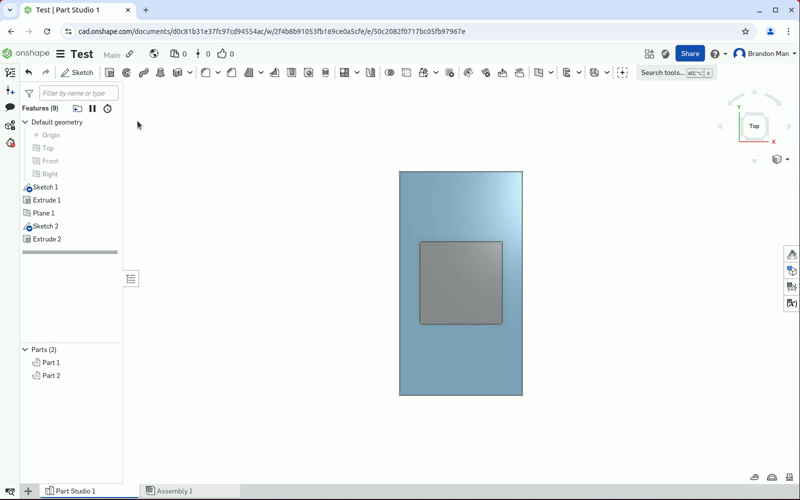
key(shift+h)
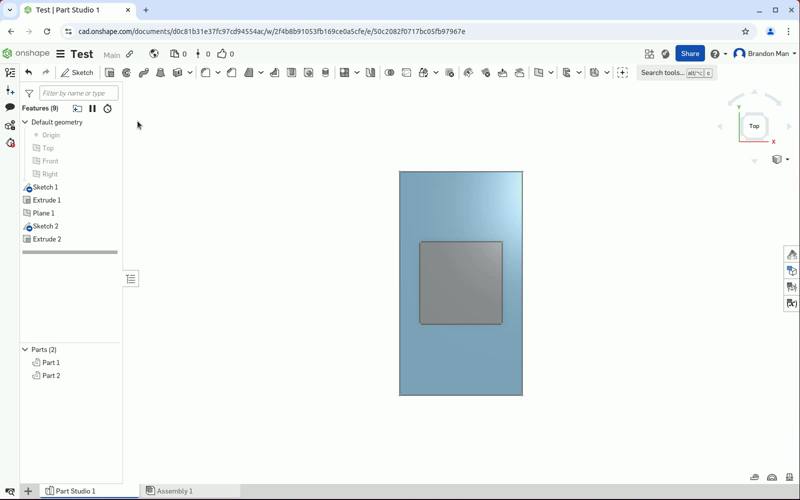
key(shift+7)
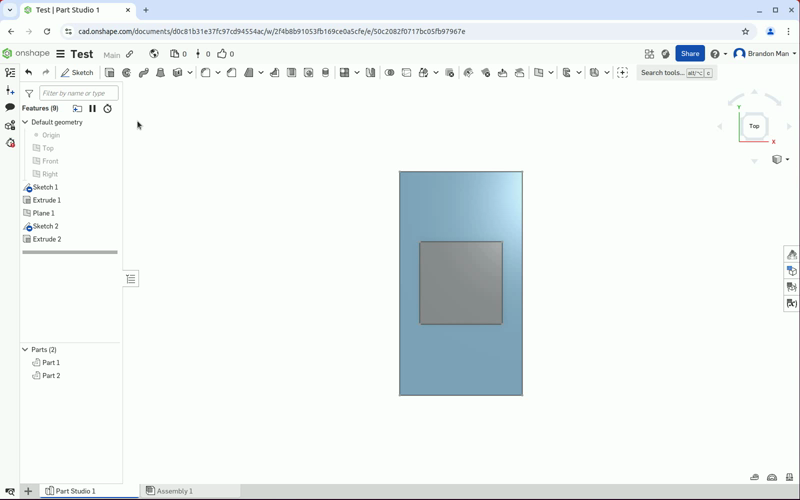
key(up, 3)
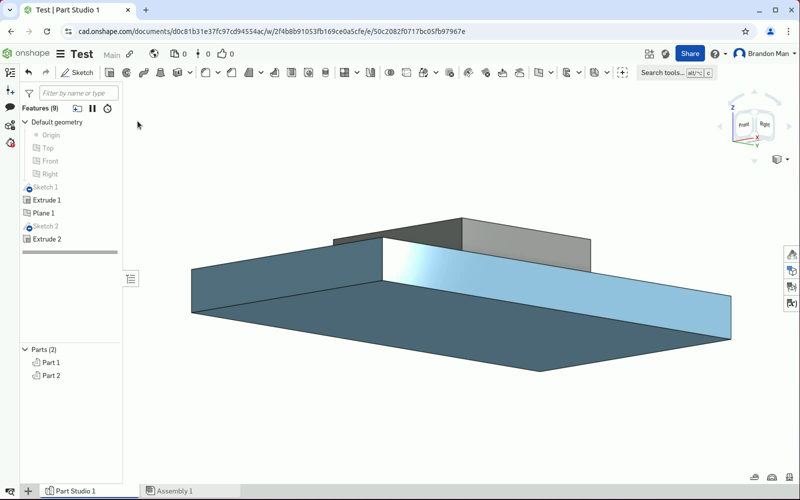
key(left, 3)
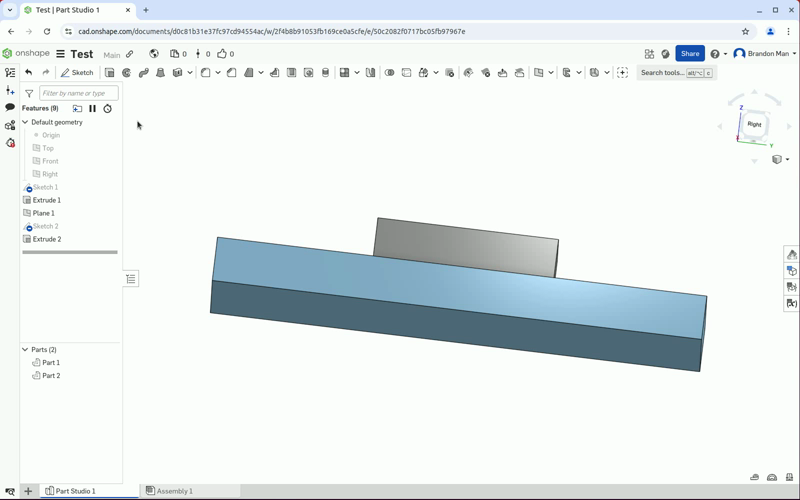
key(right, 3)
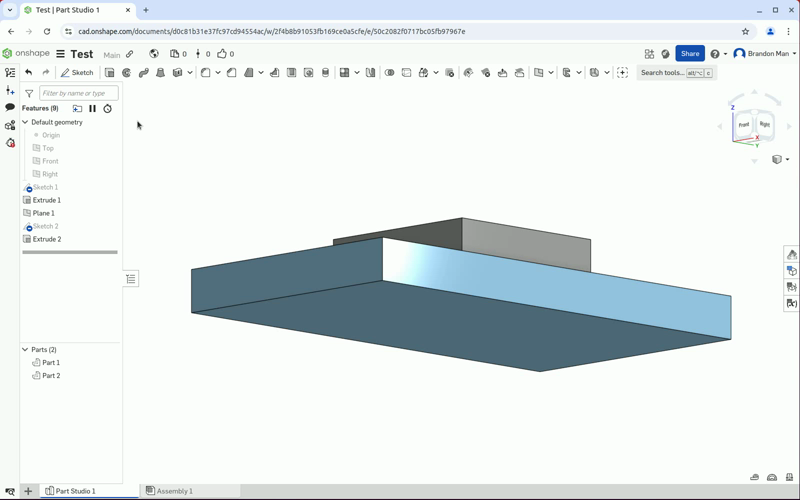
key(down, 3)
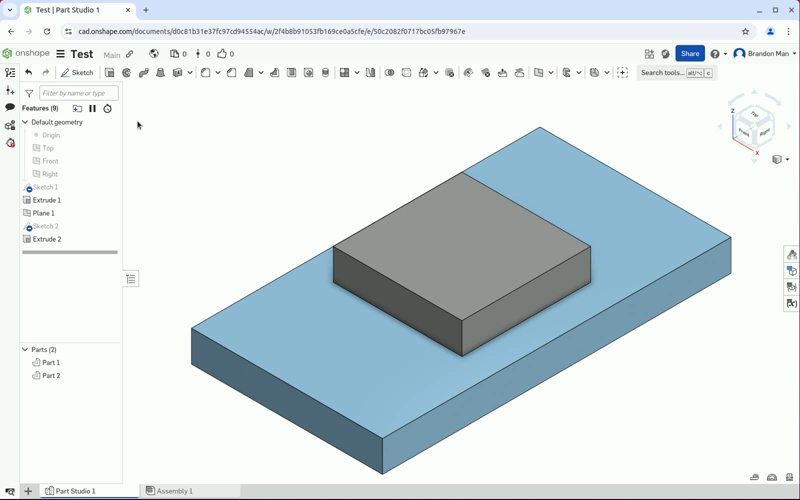
mouse_move(73, 189)
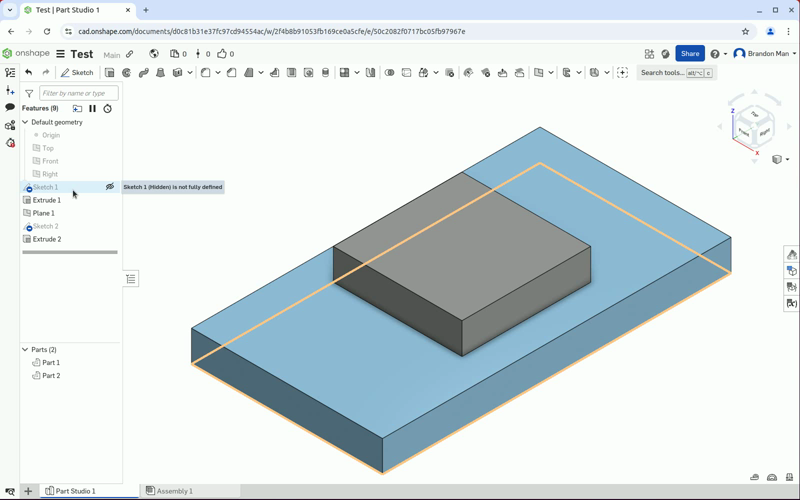
click(73, 189)